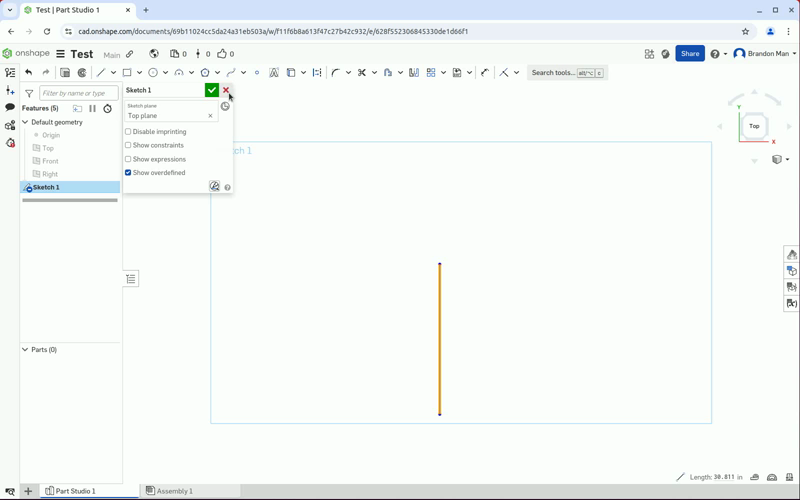
key(shift+h)
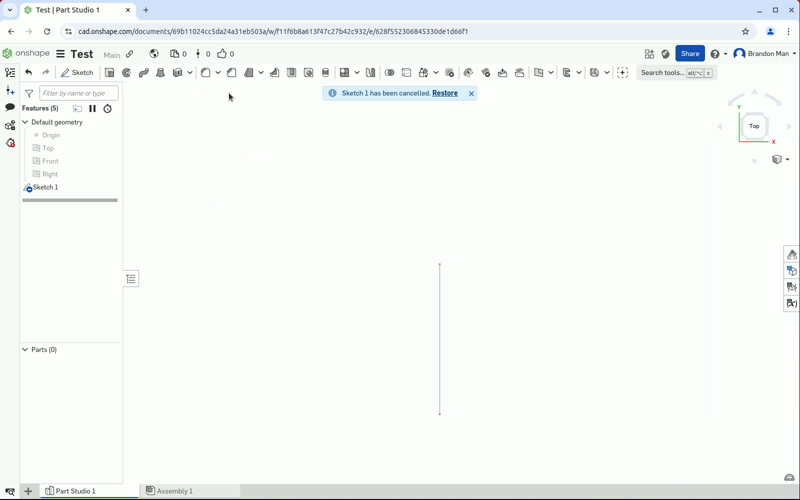
mouse_move(73, 352)
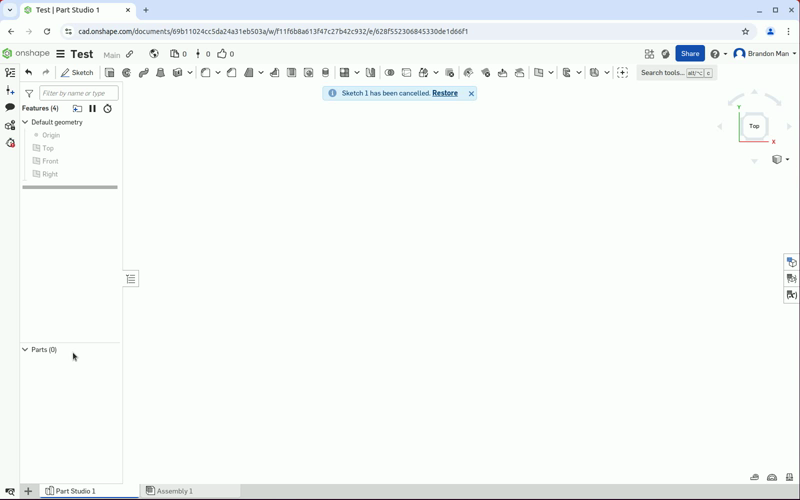
key(y)
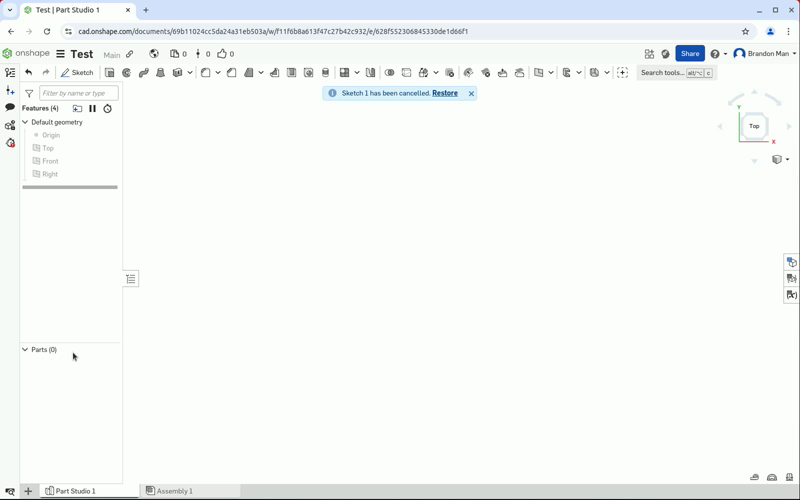
key(shift+p)
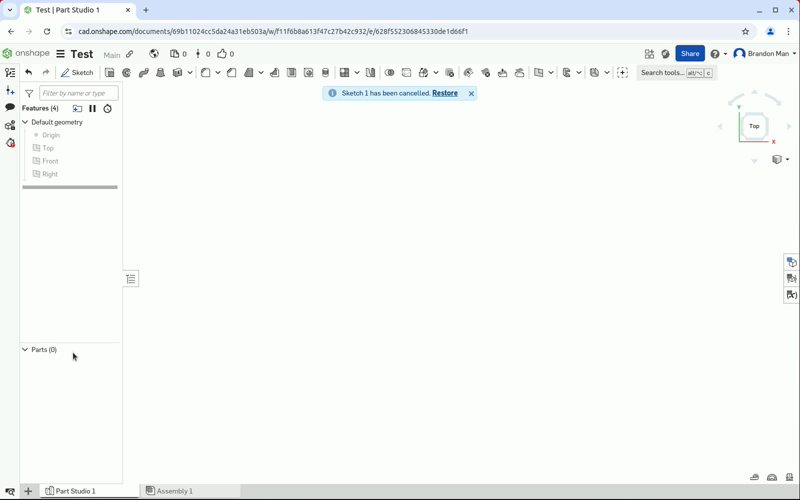
key(space)
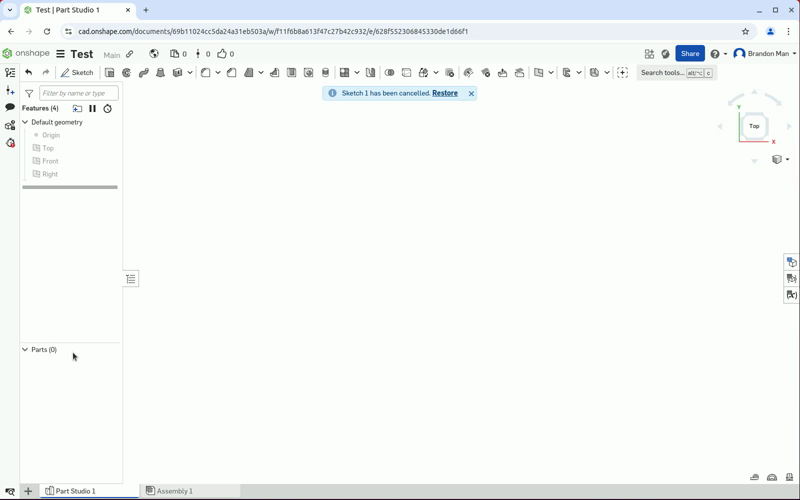
key_down(shift)
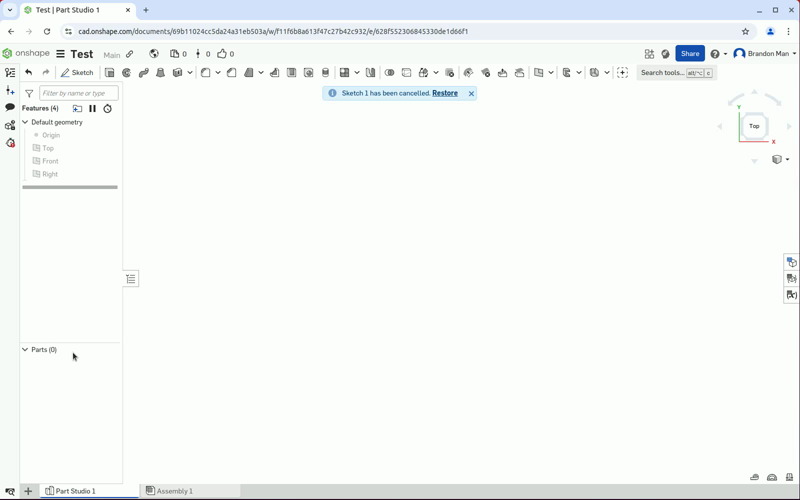
key(up)
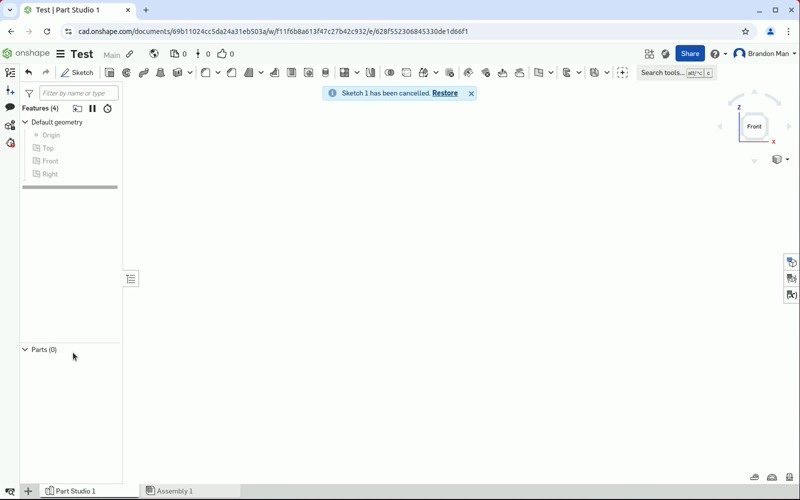
key_up(shift)
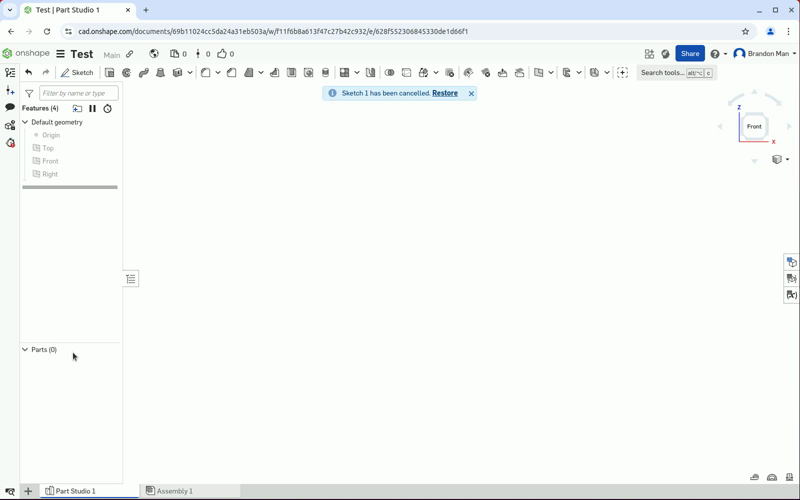
key(space)
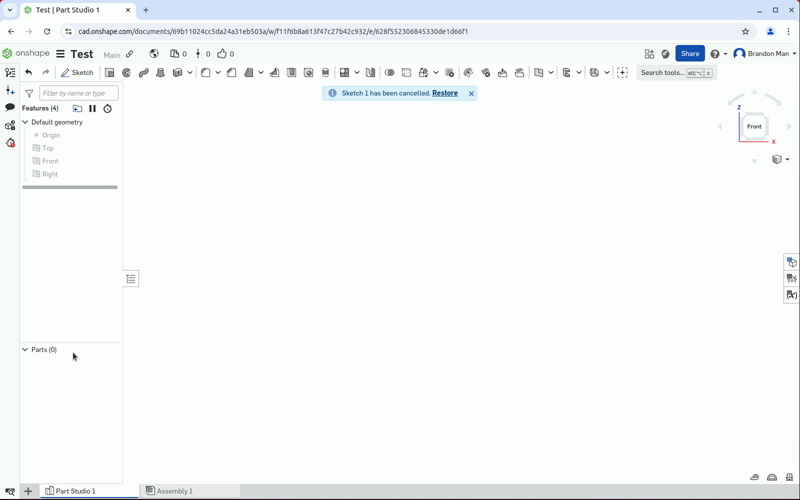
key_down(shift)
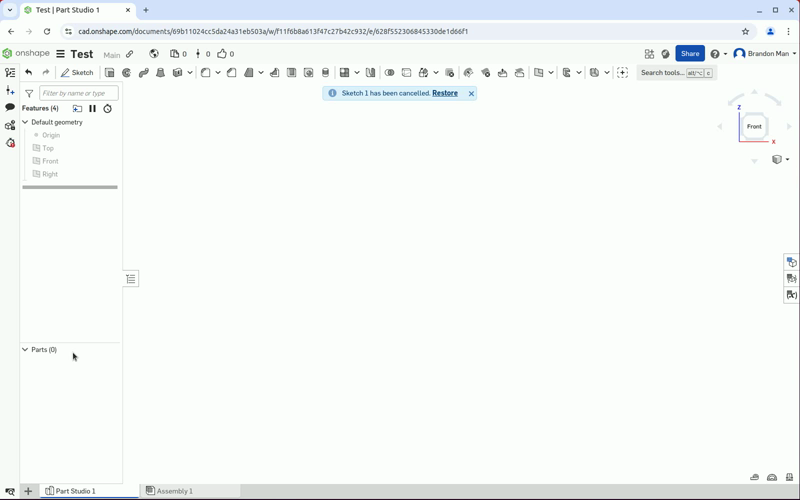
key(left)
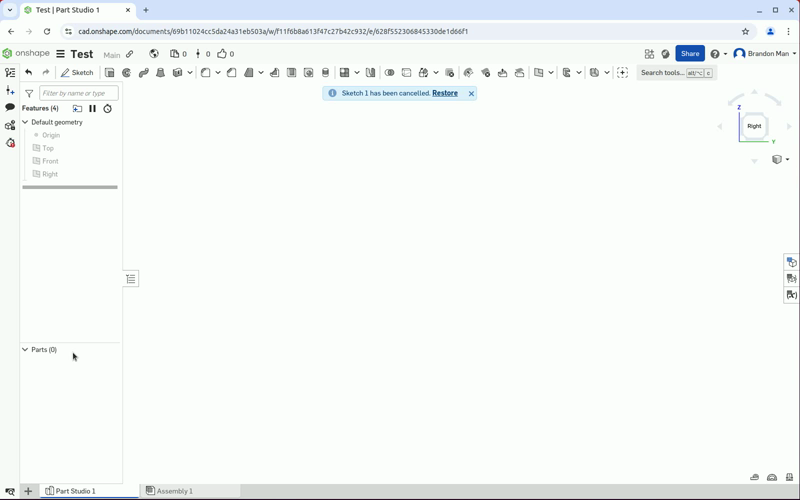
key_up(shift)
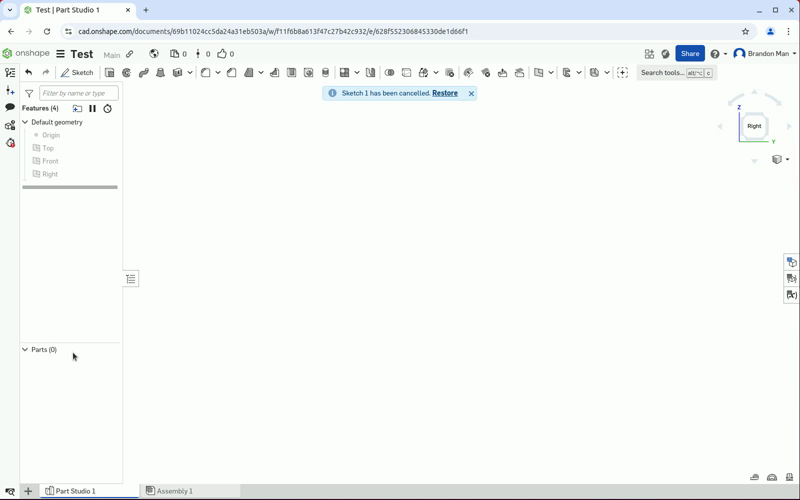
mouse_move(73, 352)
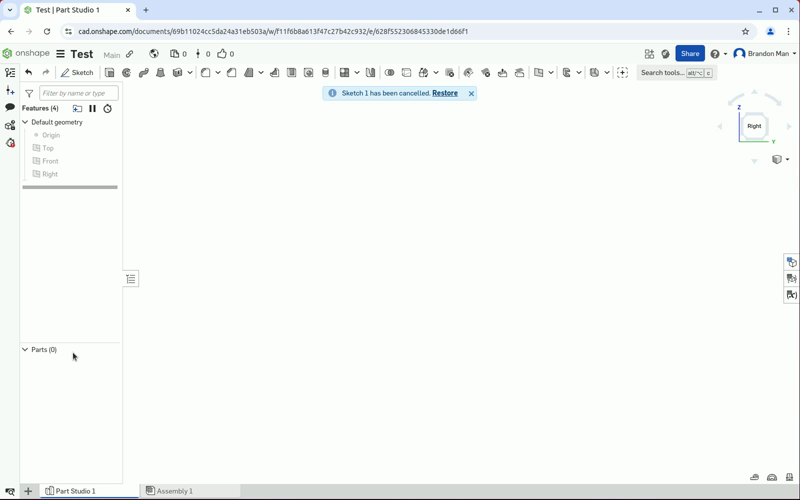
key(shift+y)
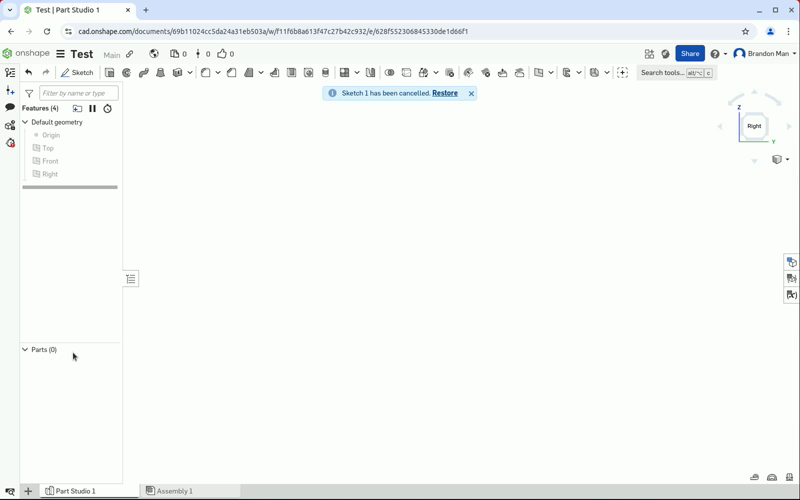
key(shift+s)
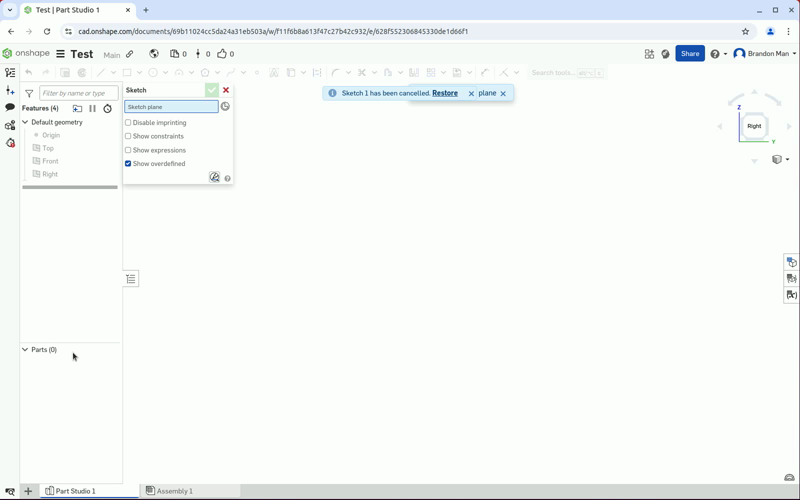
mouse_move(73, 176)
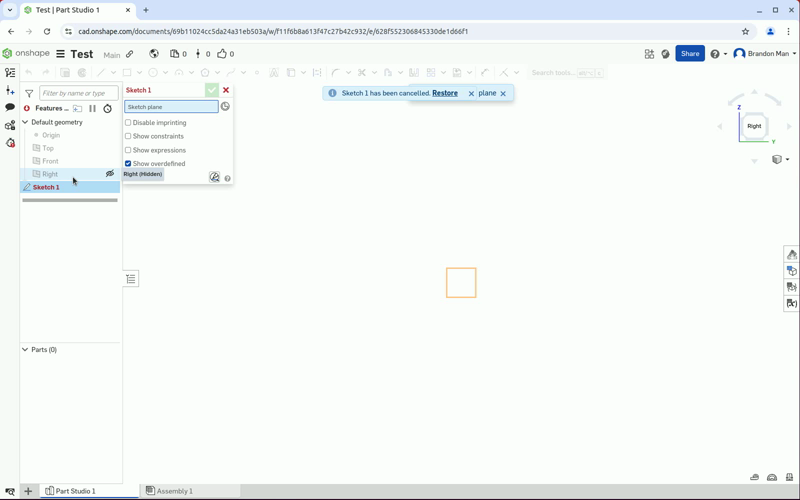
click(73, 176)
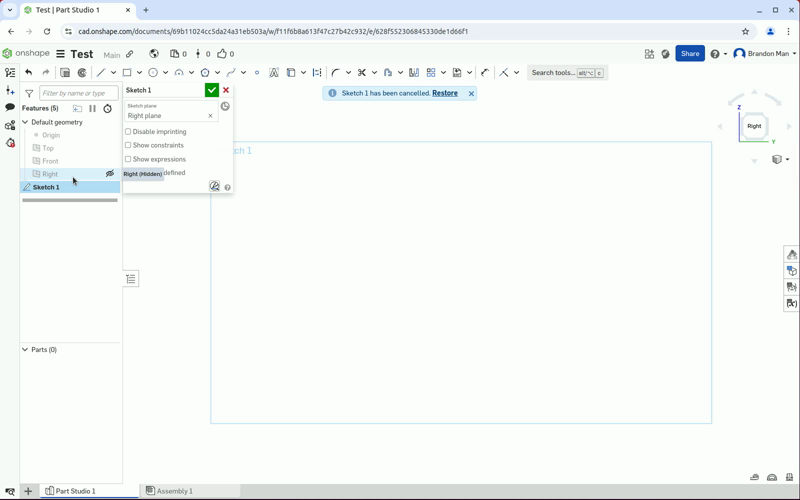
mouse_move(73, 352)
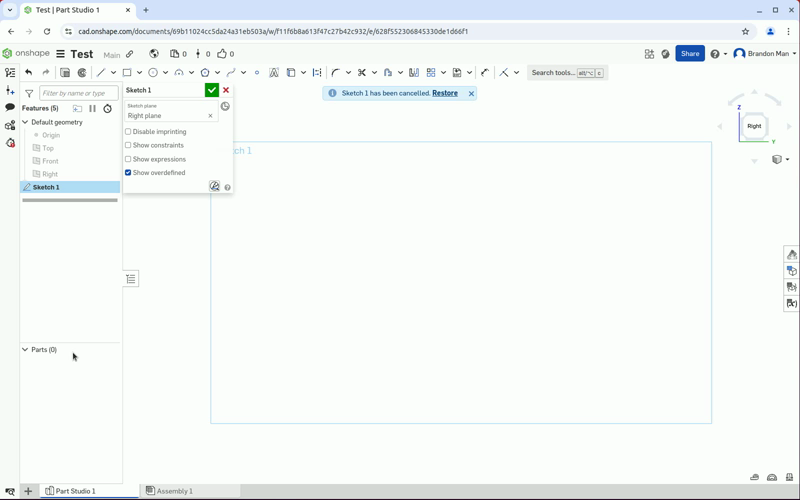
key(y)
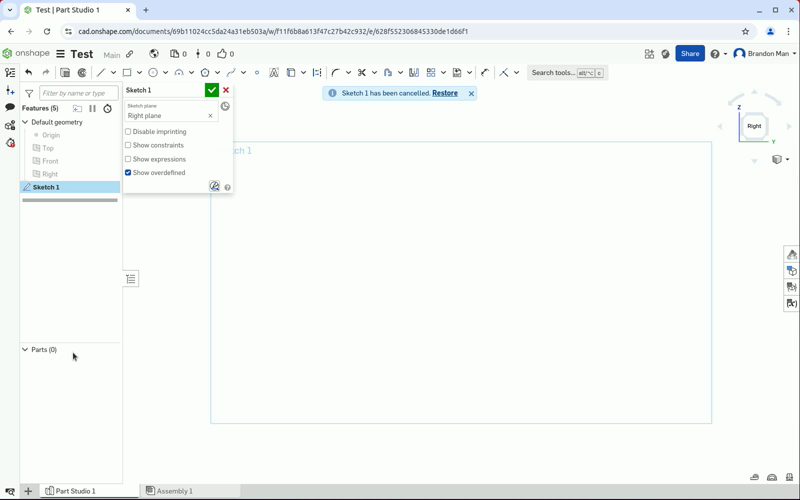
key(c)
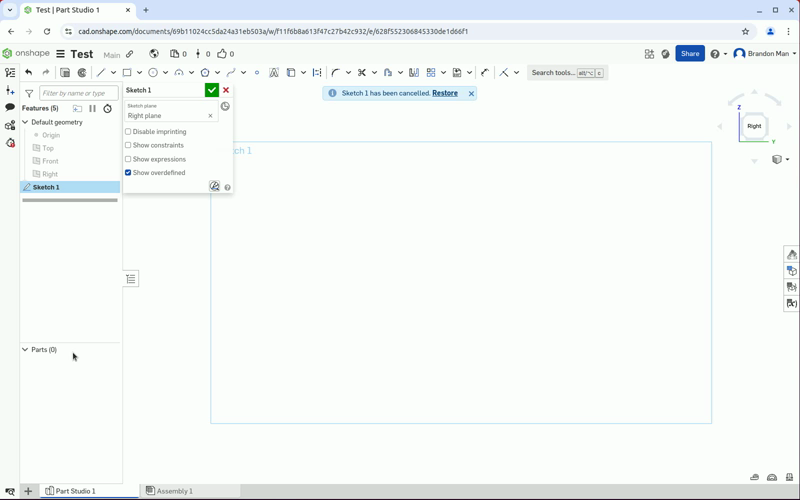
key_down(shift)
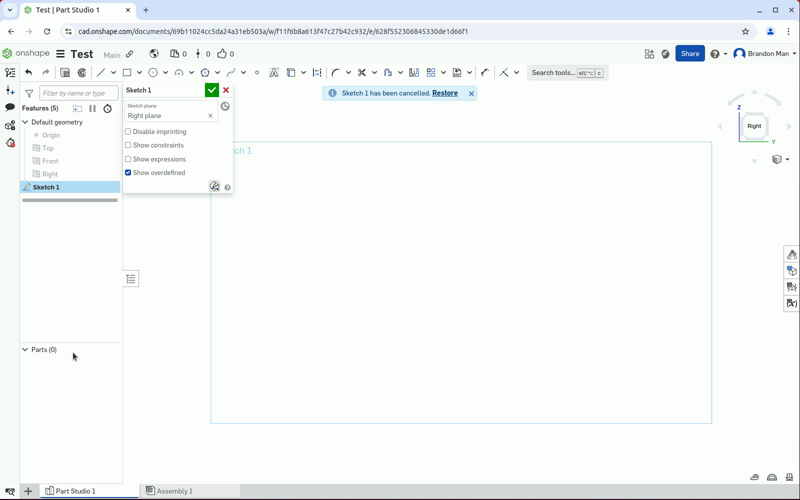
mouse_move(461, 282)
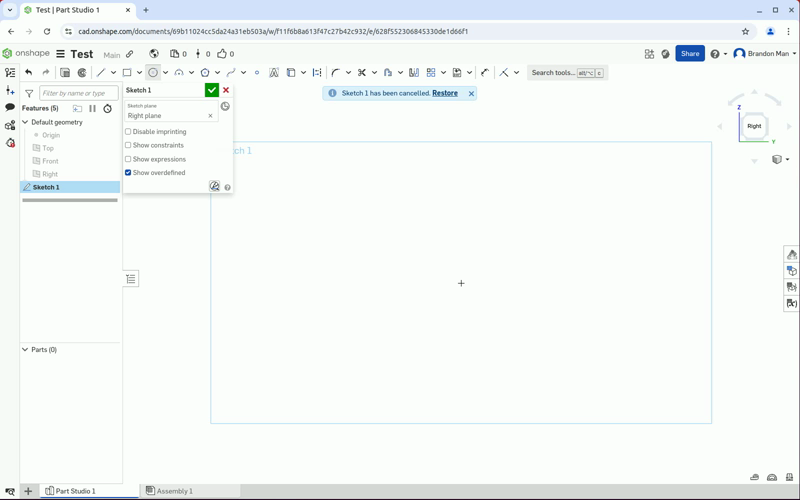
click(461, 282)
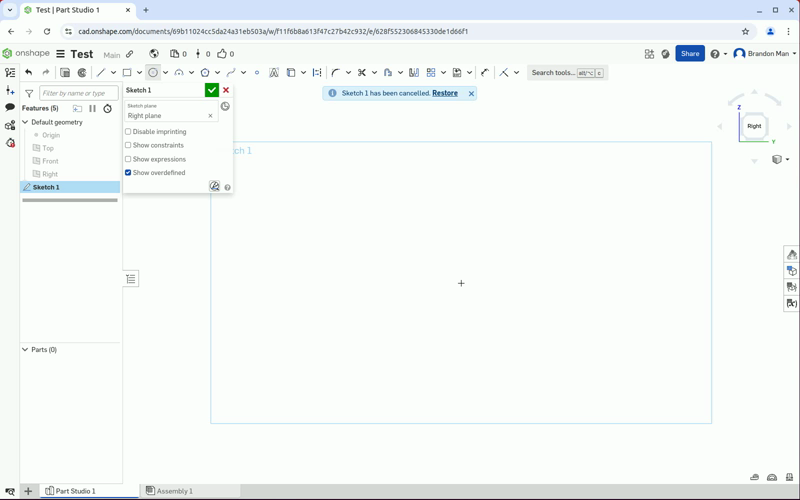
key_up(shift)
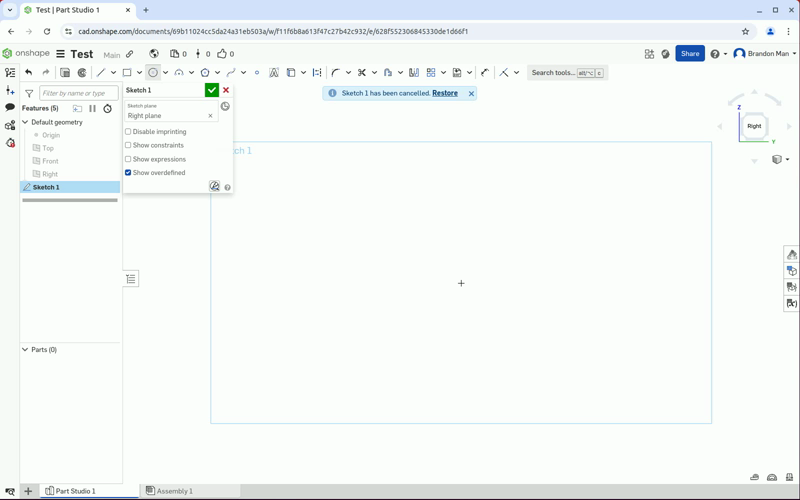
mouse_move(490, 282)
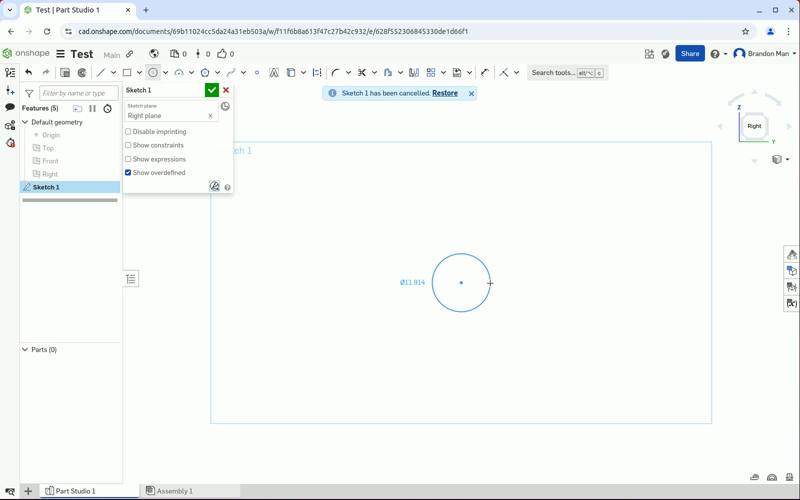
click(490, 282)
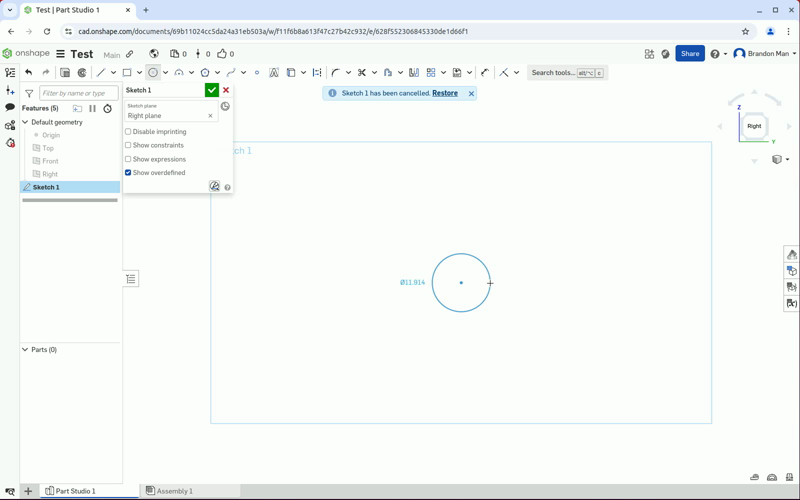
key(esc)
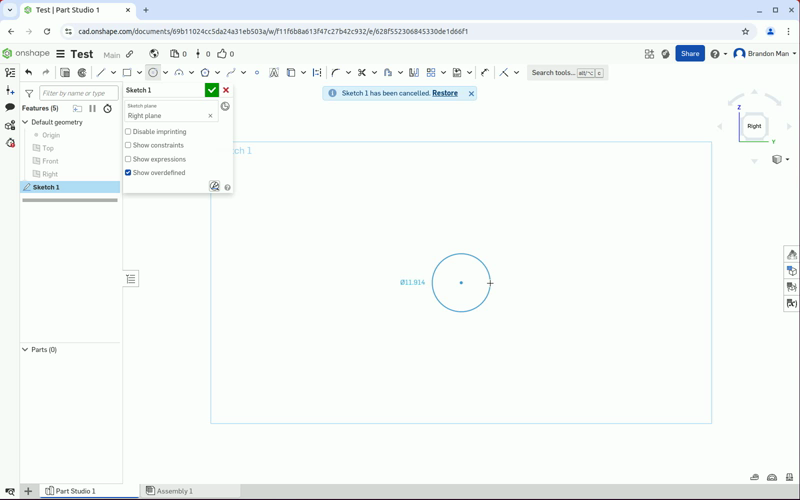
key(c)
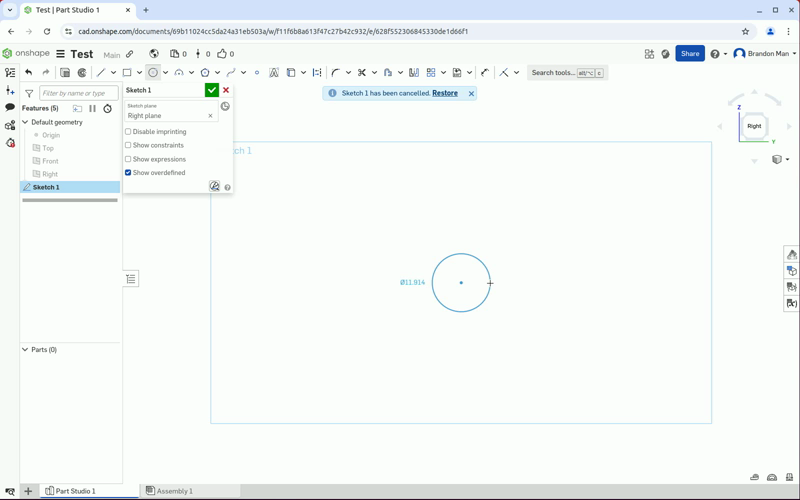
key_down(shift)
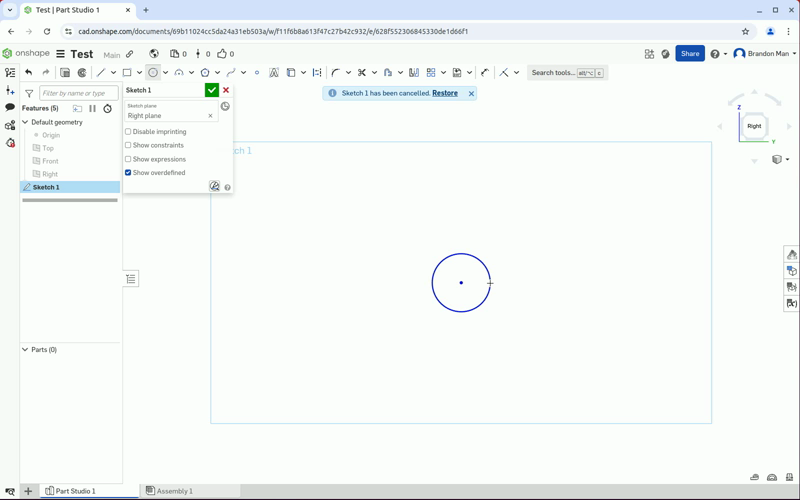
mouse_move(461, 282)
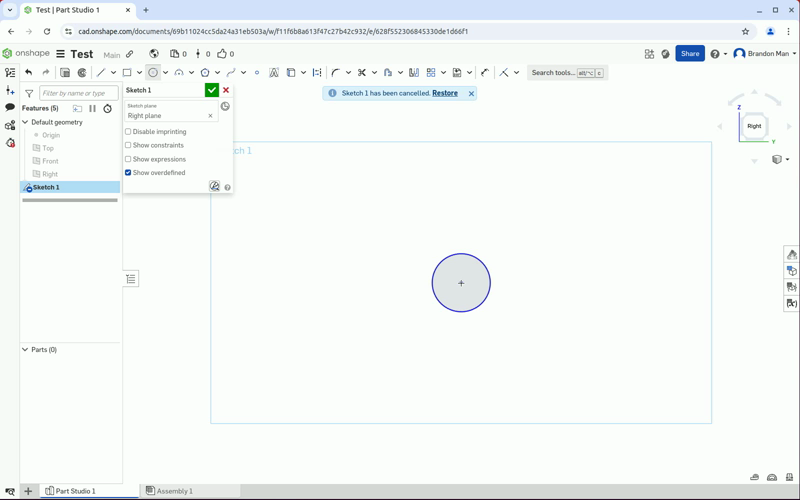
click(461, 282)
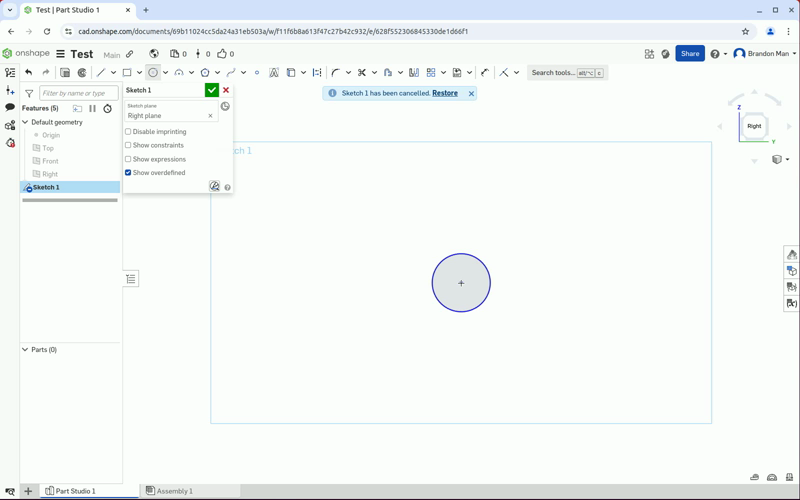
key_up(shift)
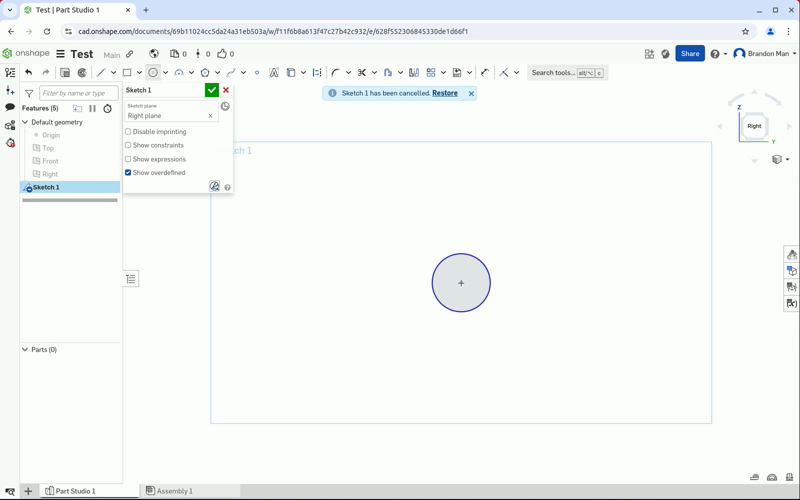
mouse_move(484, 282)
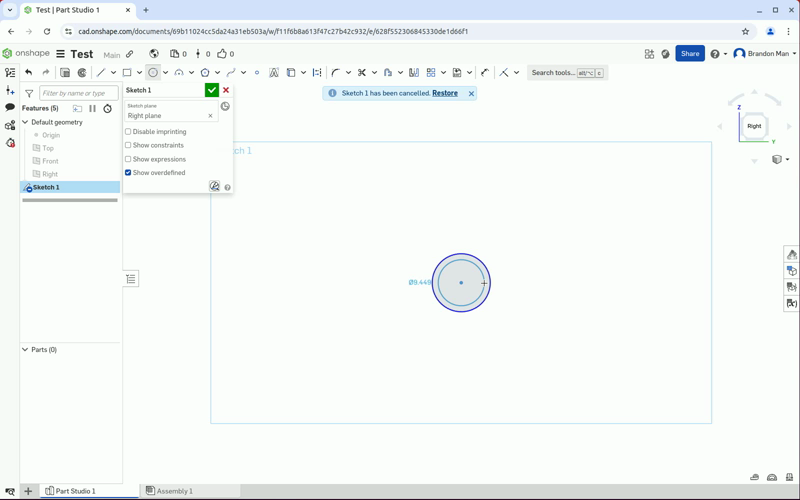
click(484, 282)
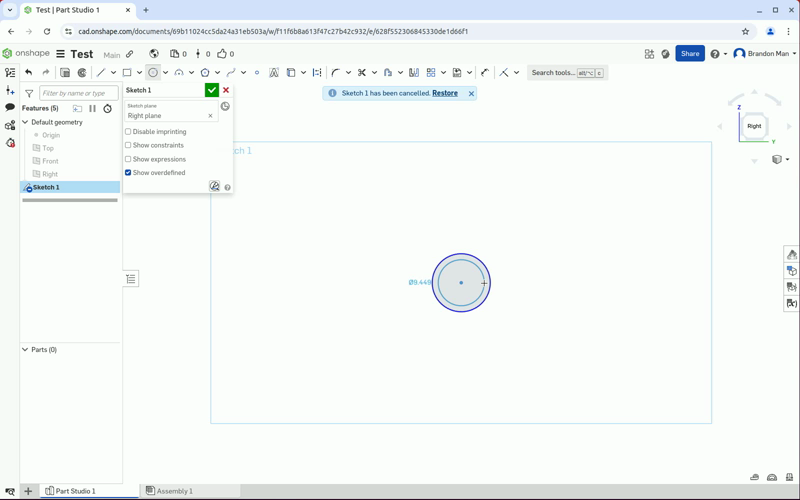
key(esc)
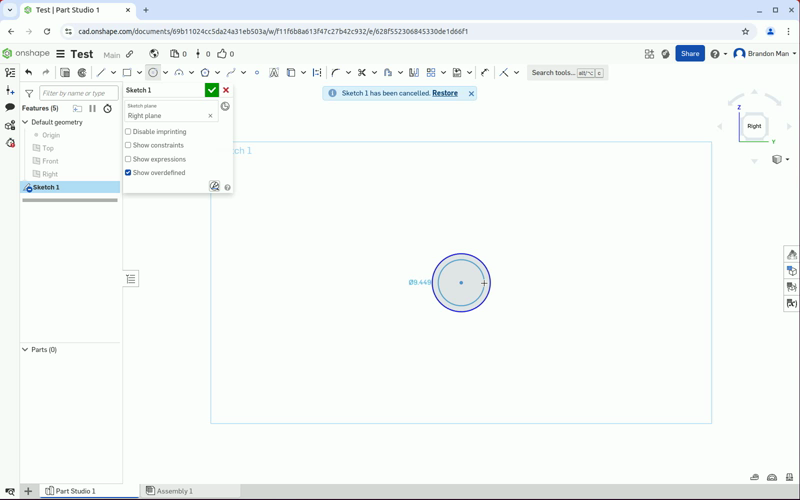
mouse_move(462, 309)
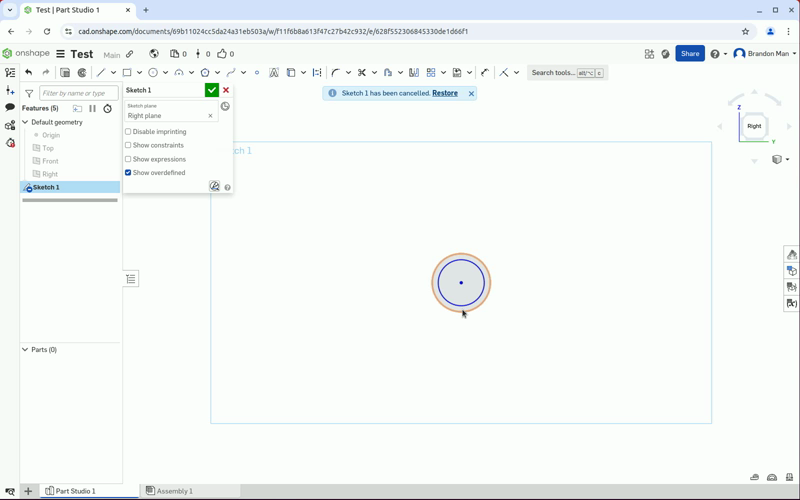
scroll(6)
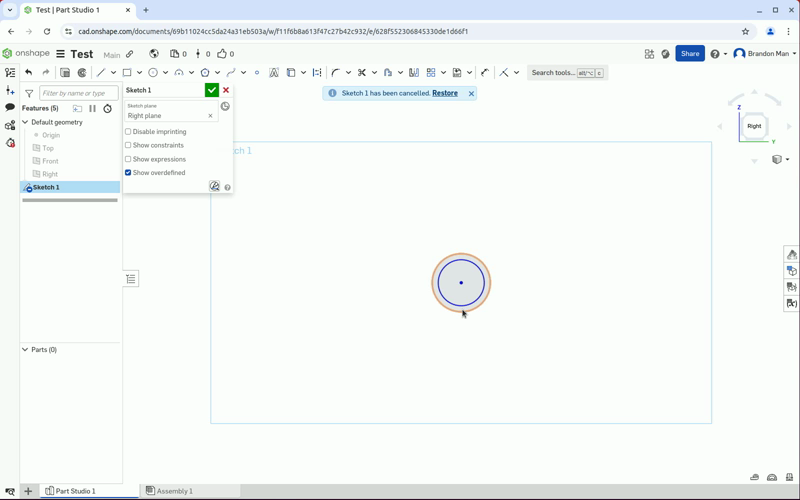
scroll(6)
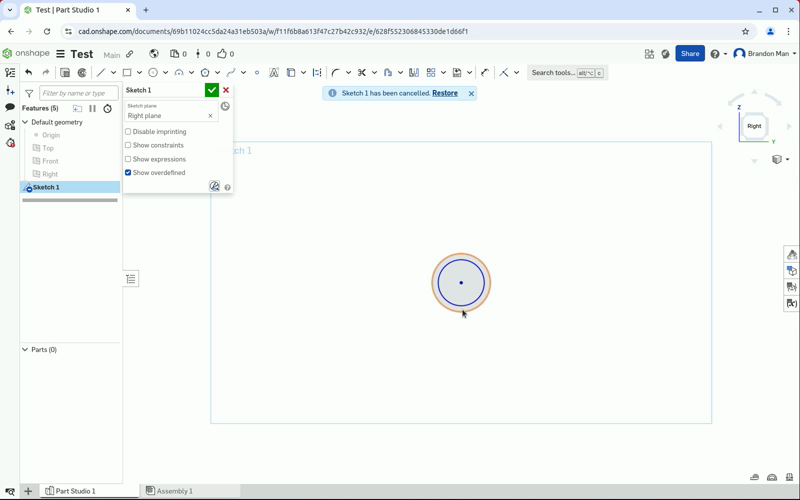
scroll(6)
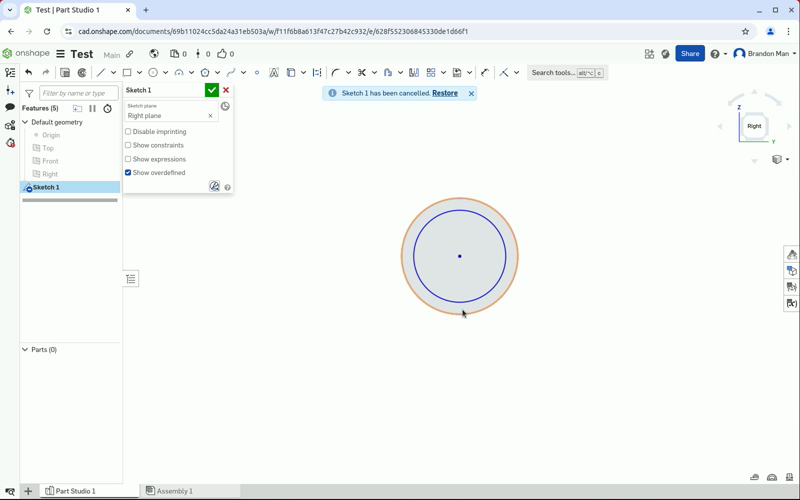
scroll(6)
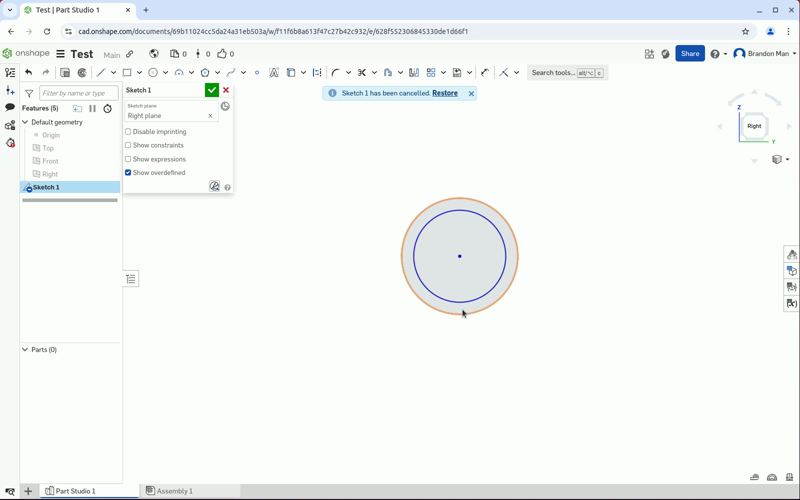
scroll(6)
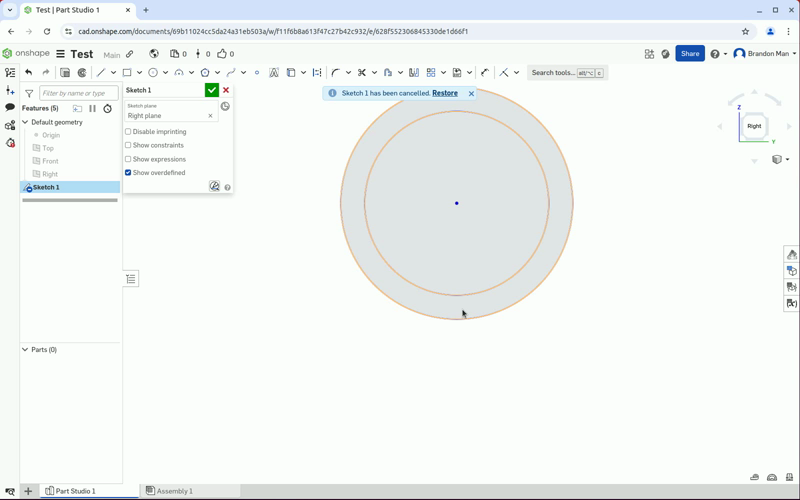
scroll(6)
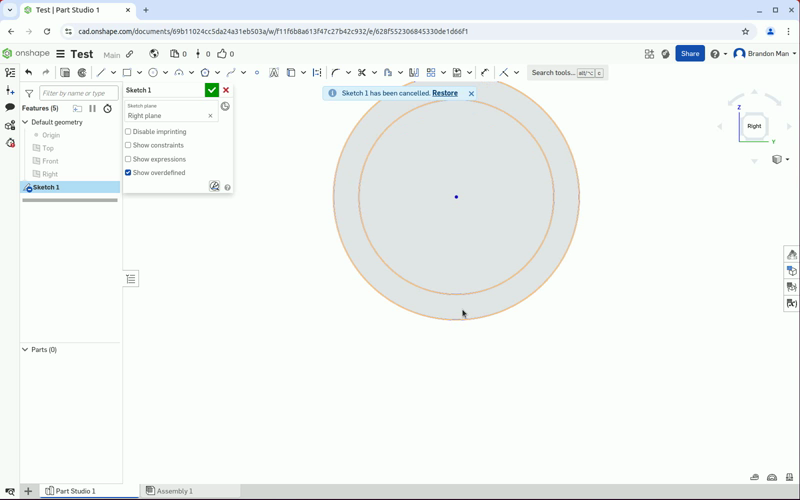
scroll(6)
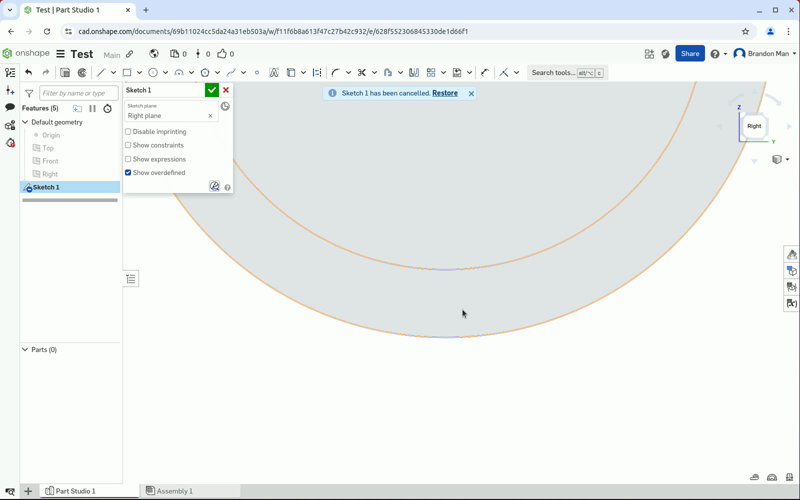
click(462, 309)
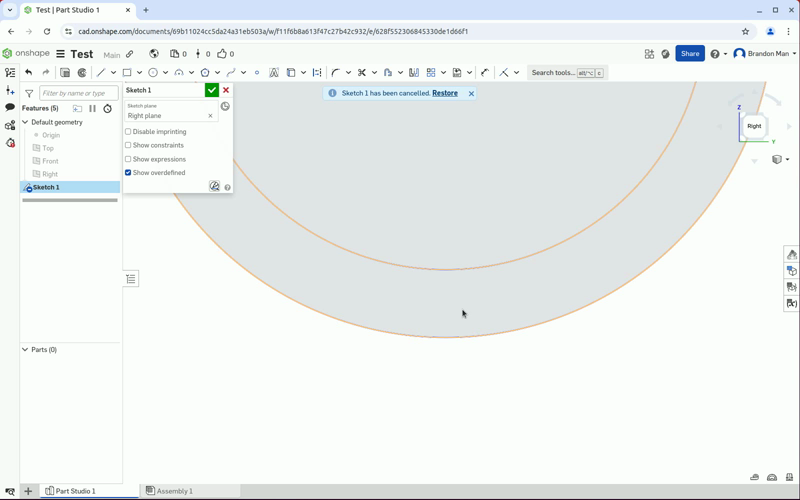
scroll(-6)
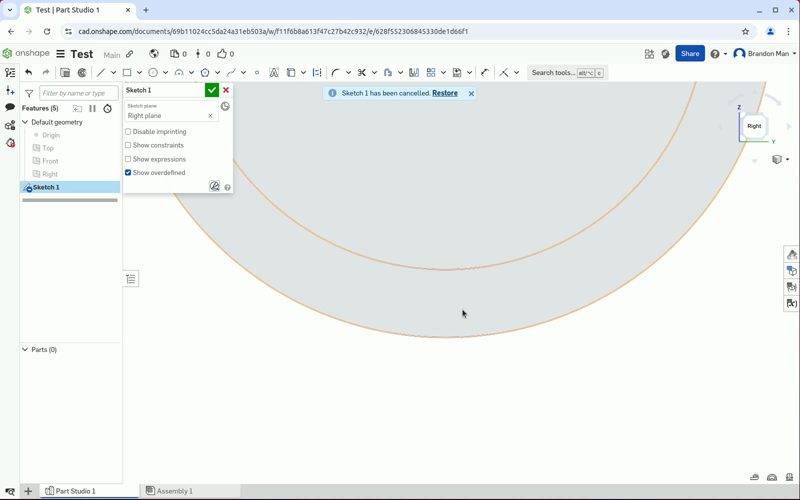
scroll(-6)
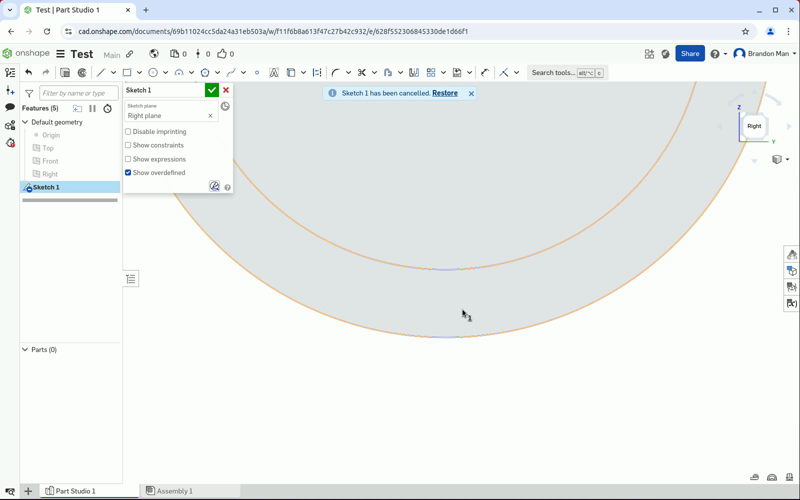
scroll(-6)
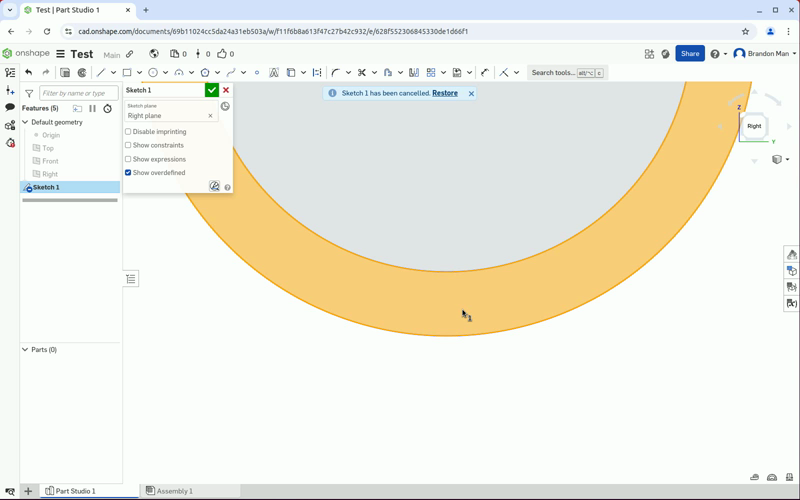
scroll(-6)
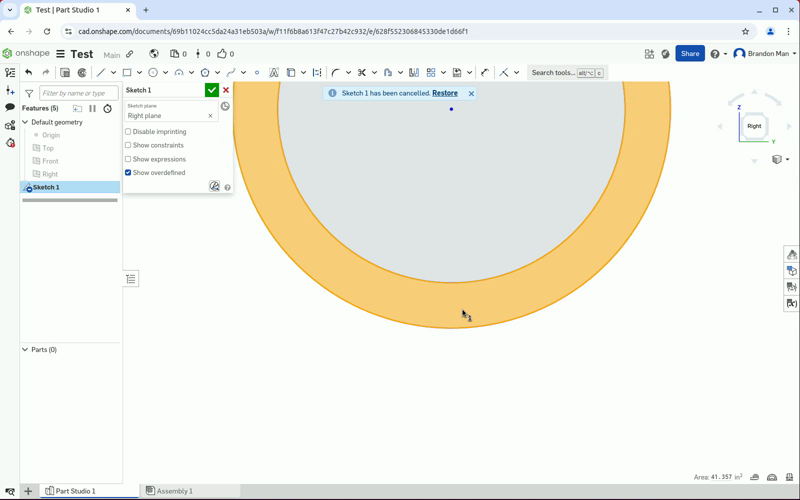
scroll(-6)
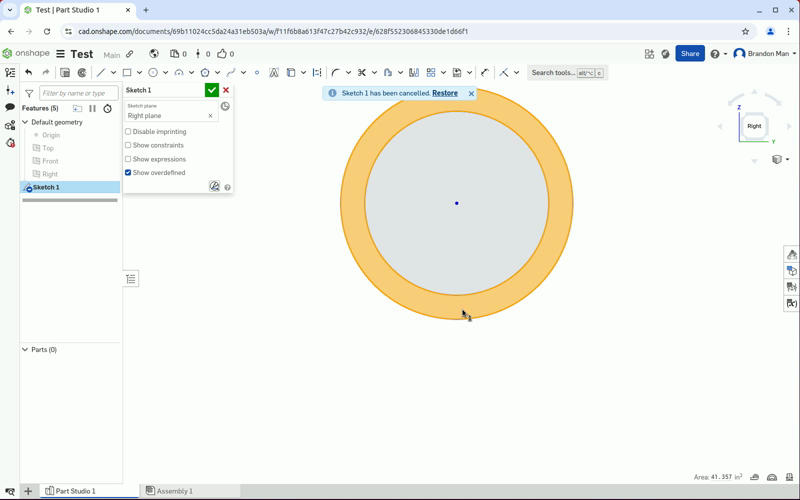
scroll(-6)
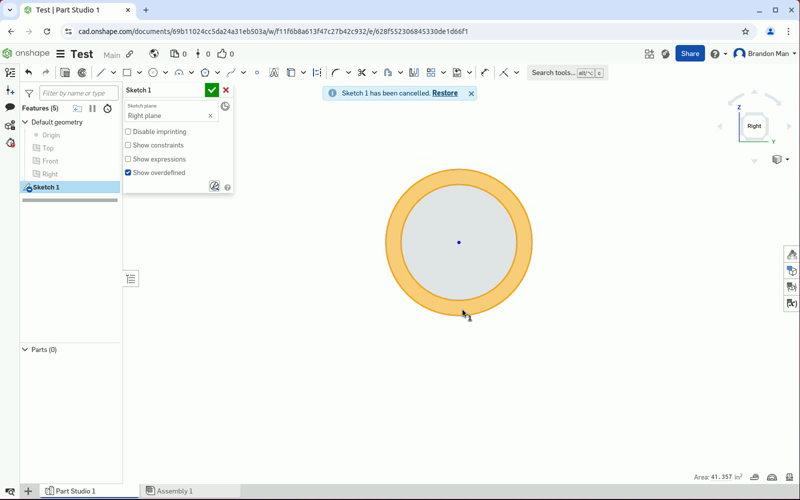
scroll(-6)
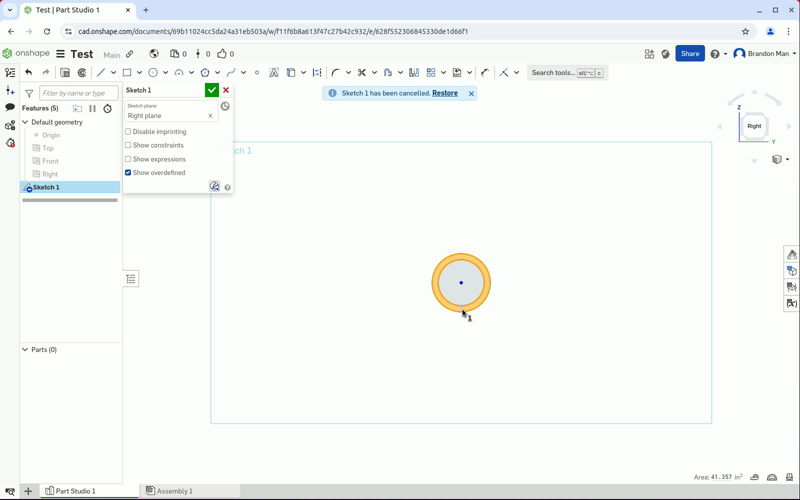
mouse_move(73, 352)
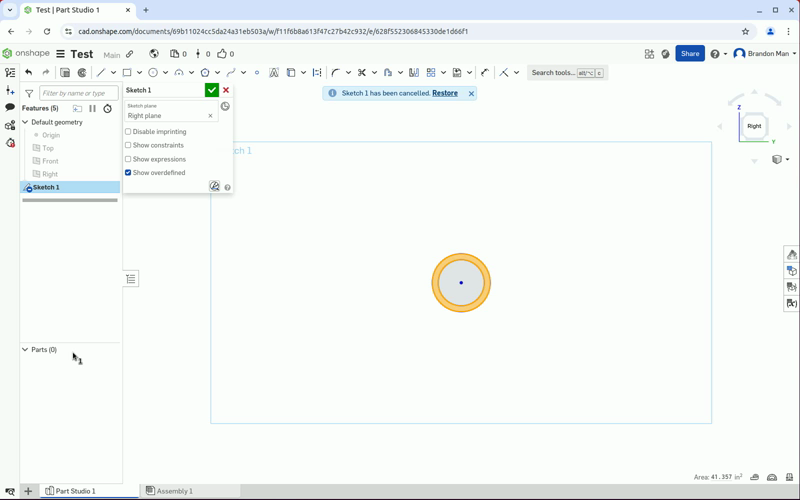
key(shift+y)
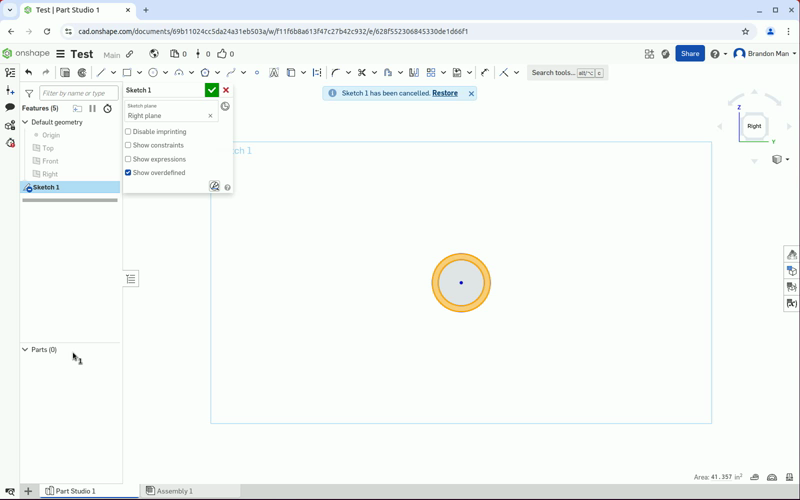
key(shift+e)
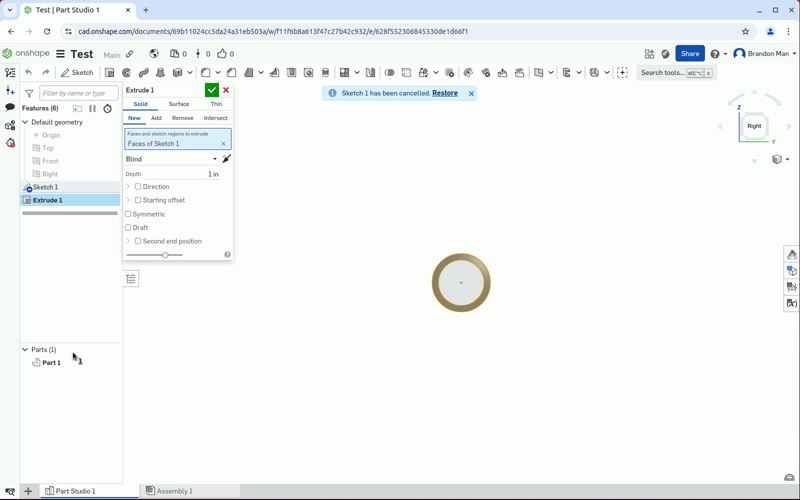
mouse_move(143, 106)
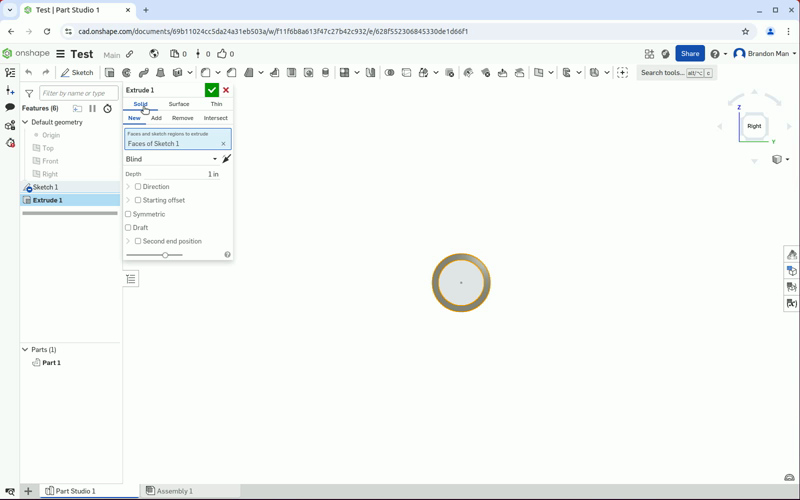
click(143, 106)
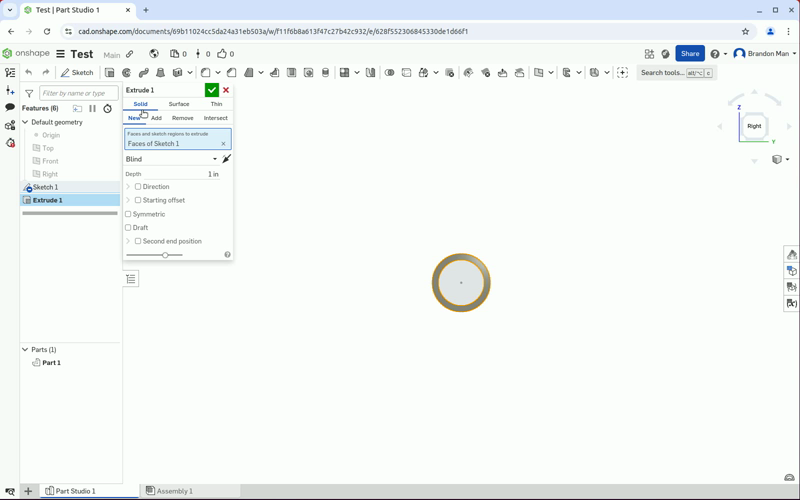
mouse_move(137, 120)
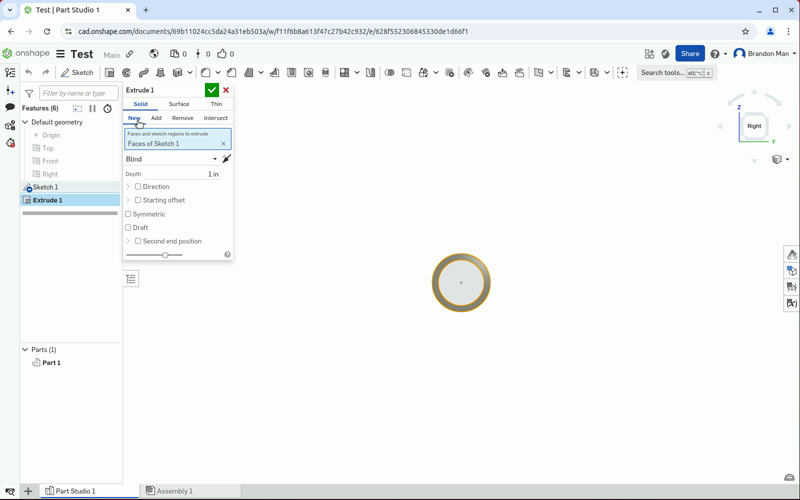
click(137, 120)
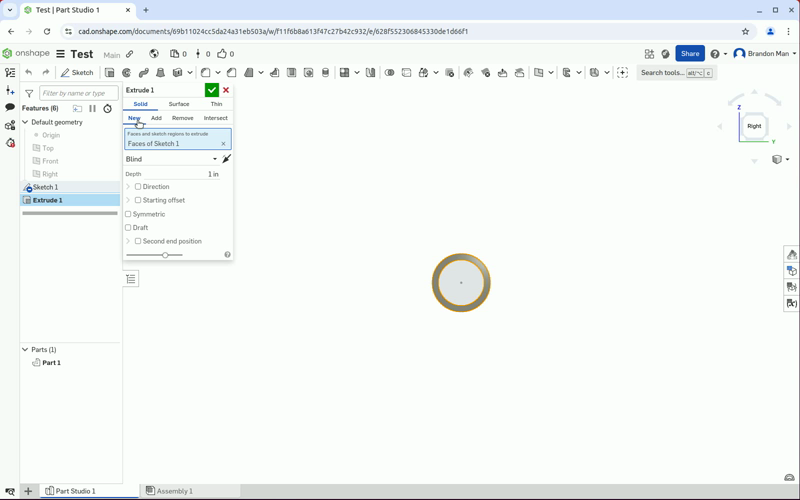
key(tab, 4)
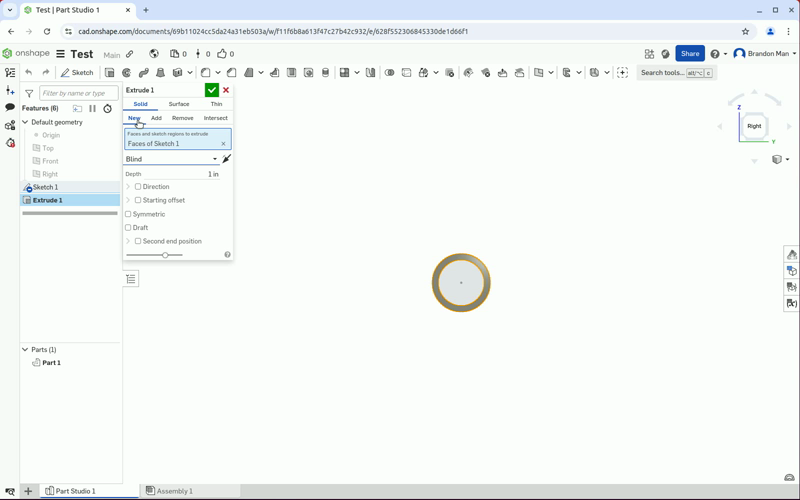
text(46.216)
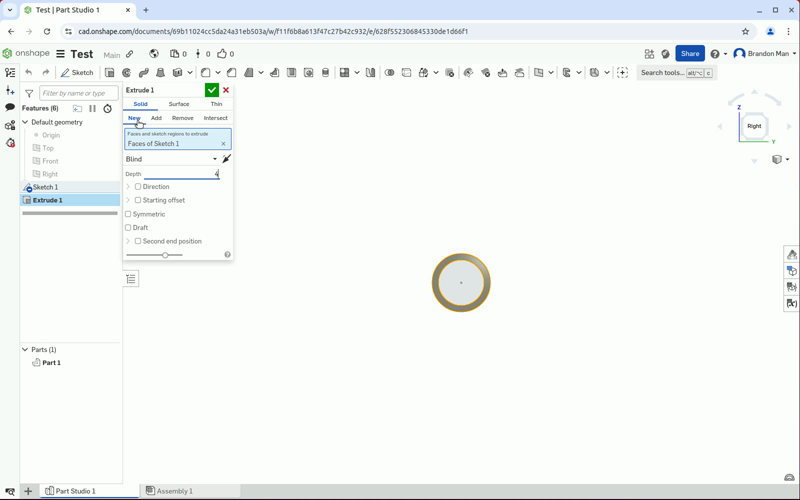
key(tab, 3)
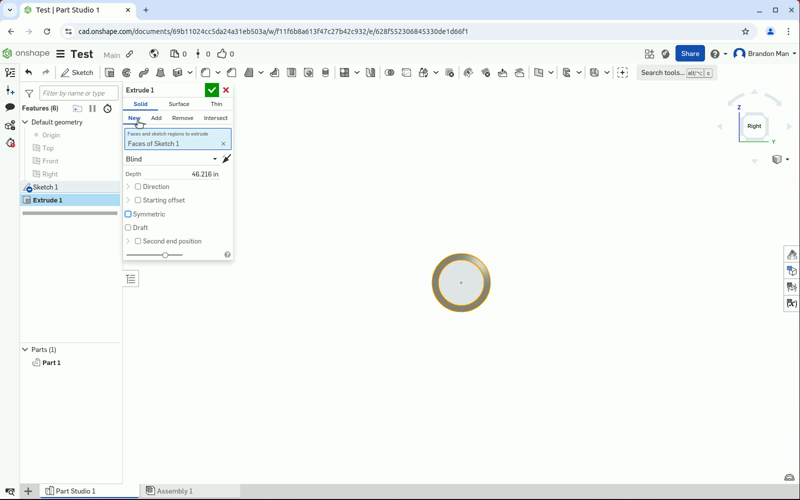
key(space)
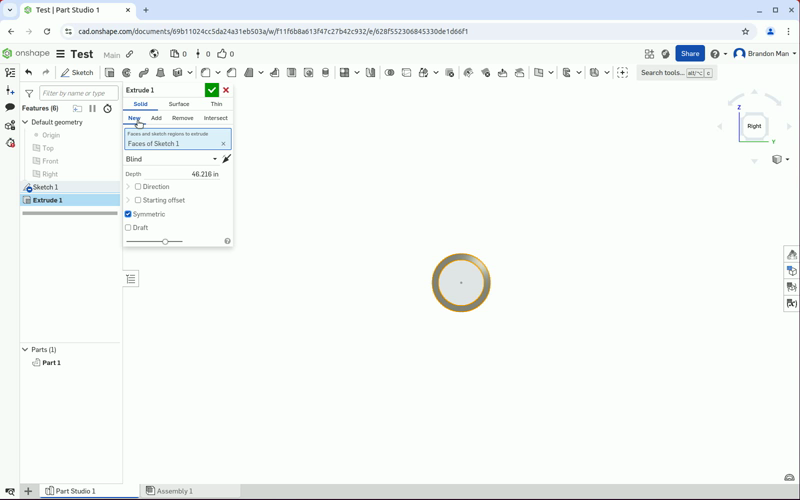
key(enter)
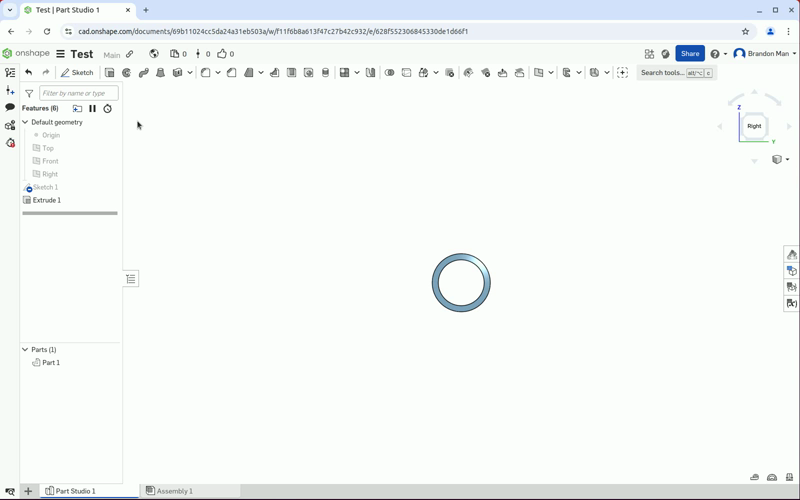
key(shift+h)
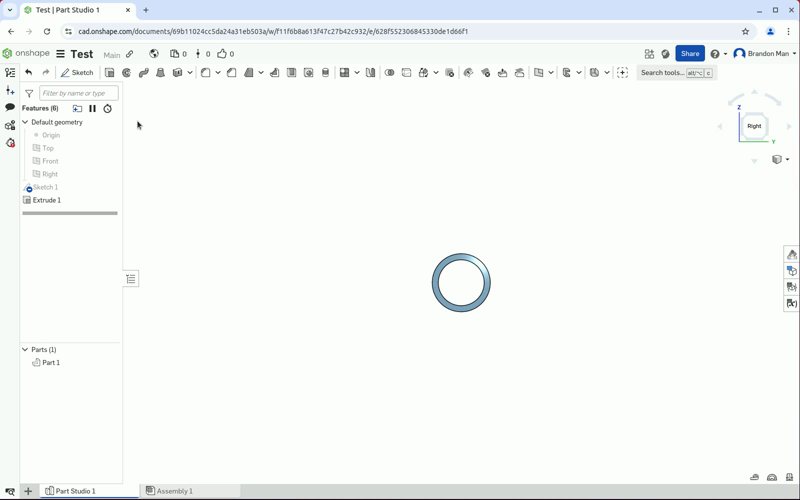
key(shift+h)
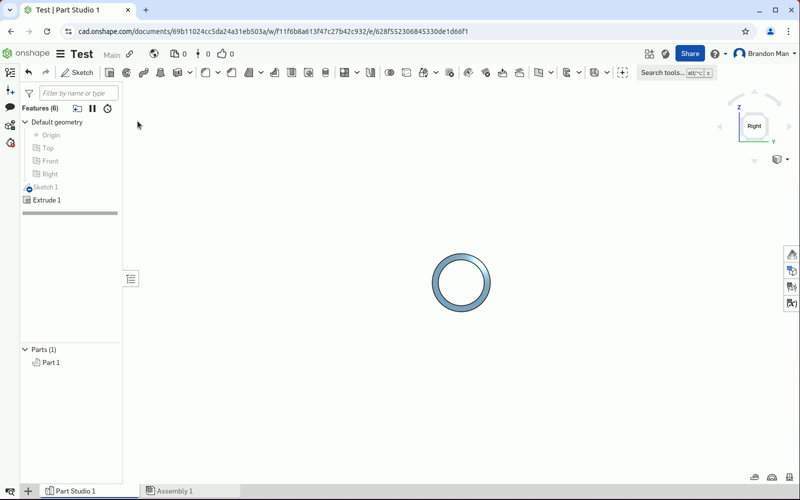
mouse_move(73, 189)
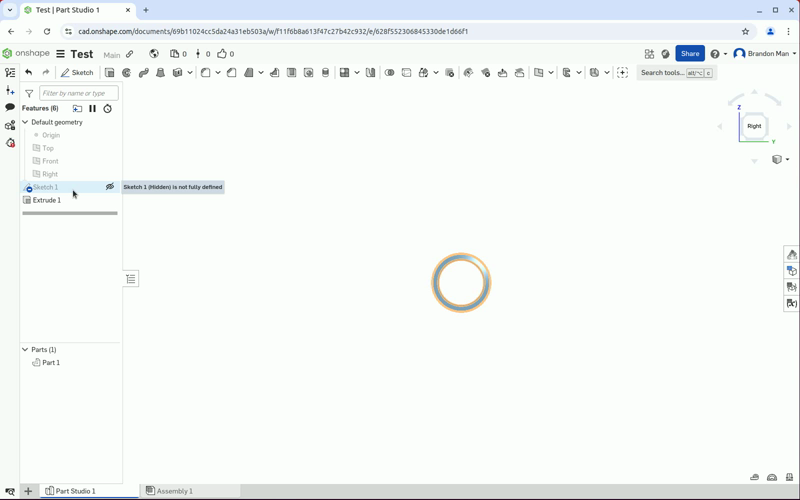
click(73, 189)
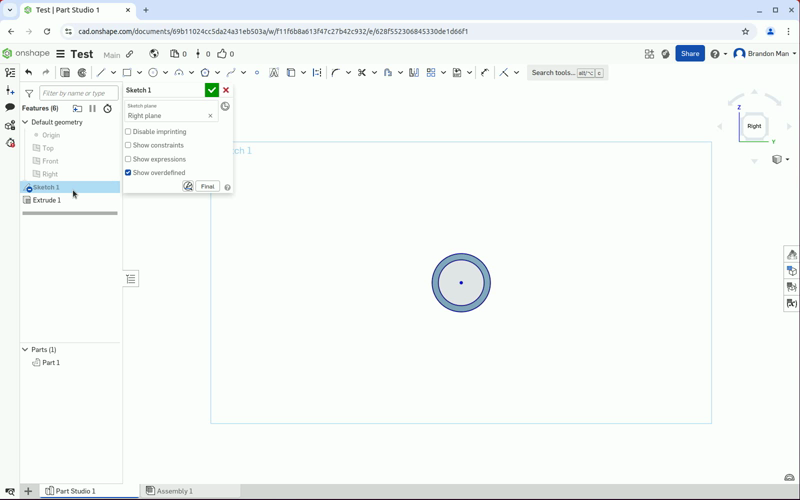
mouse_move(229, 92)
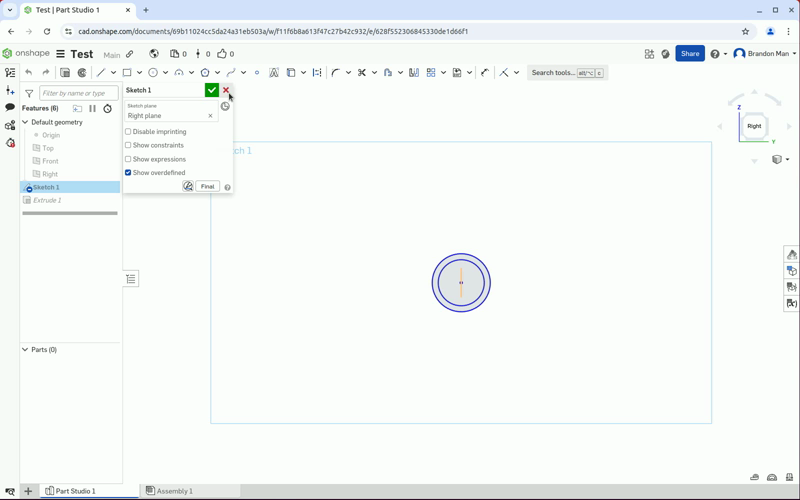
click(229, 92)
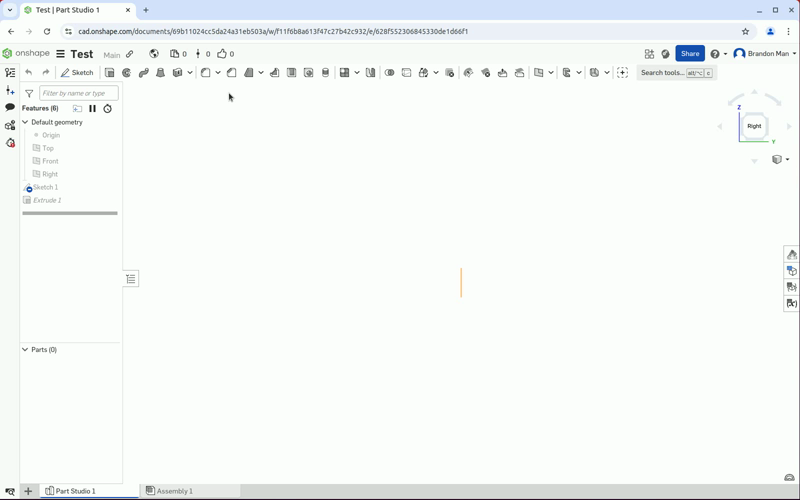
mouse_move(541, 75)
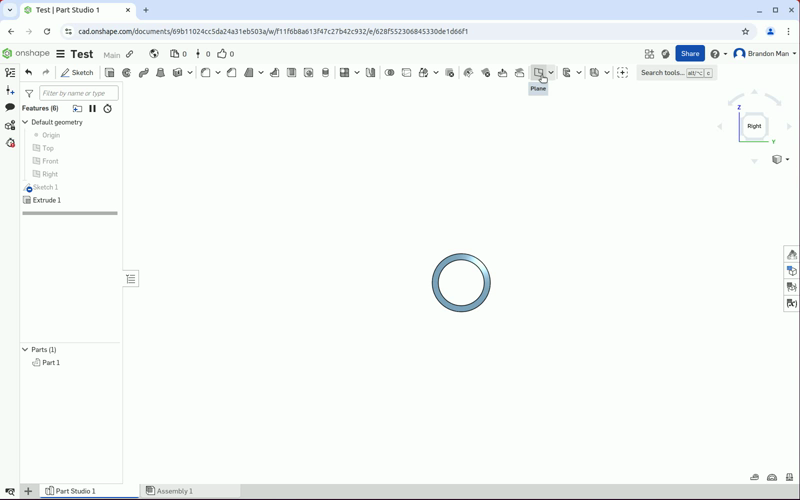
click(541, 75)
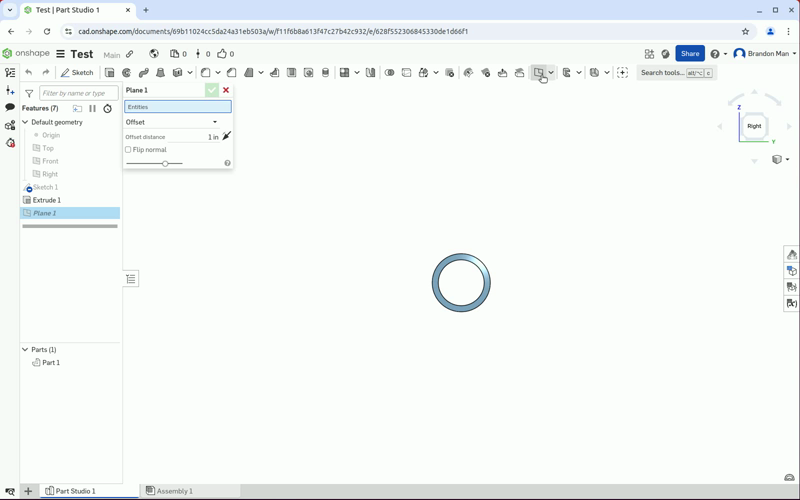
mouse_move(73, 176)
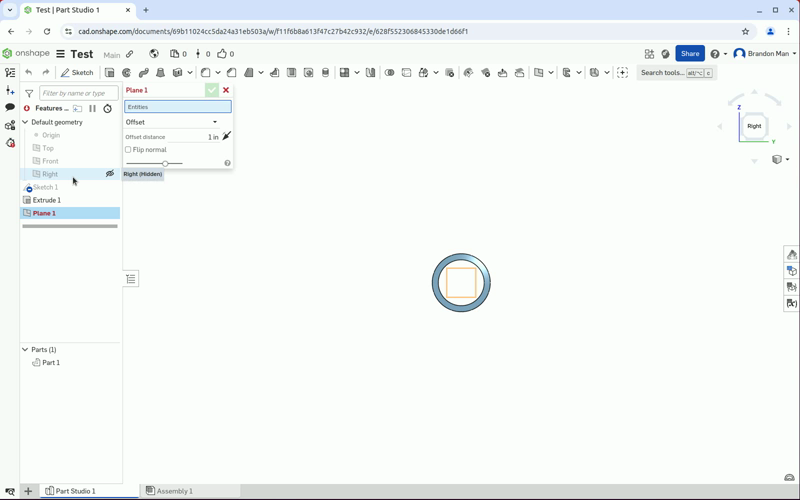
click(73, 176)
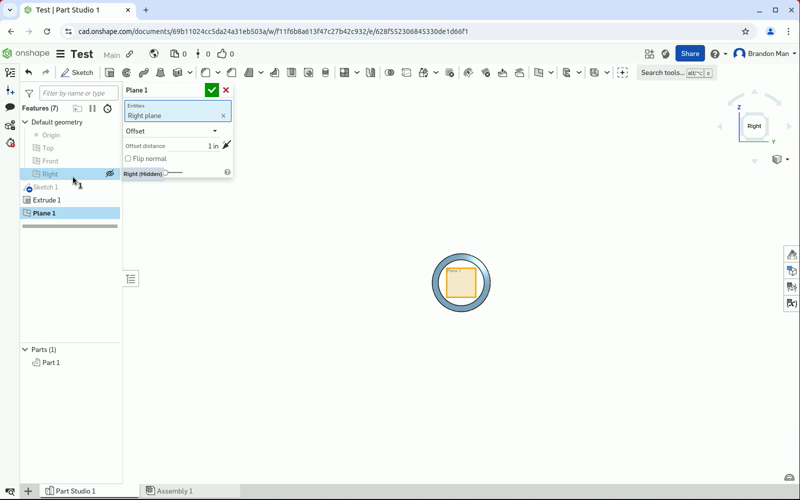
key(tab, 2)
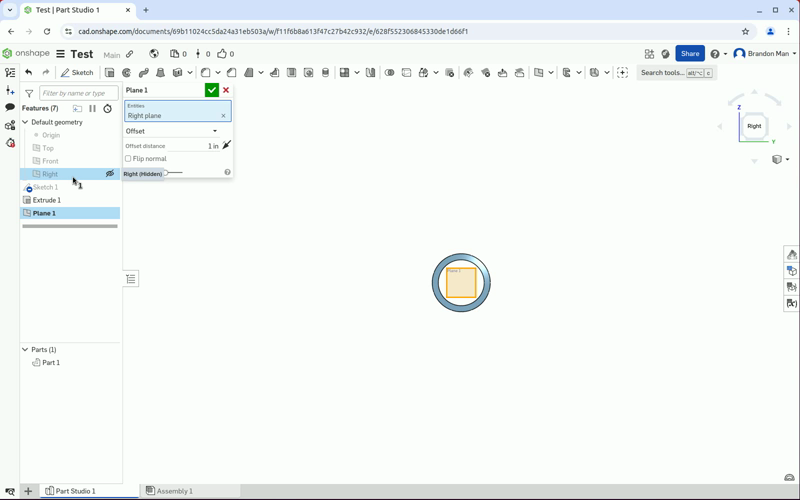
text(23.108)
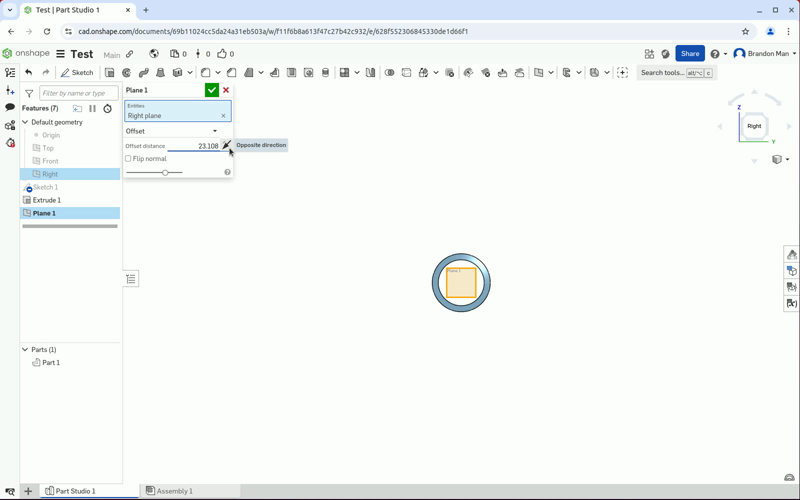
mouse_move(229, 147)
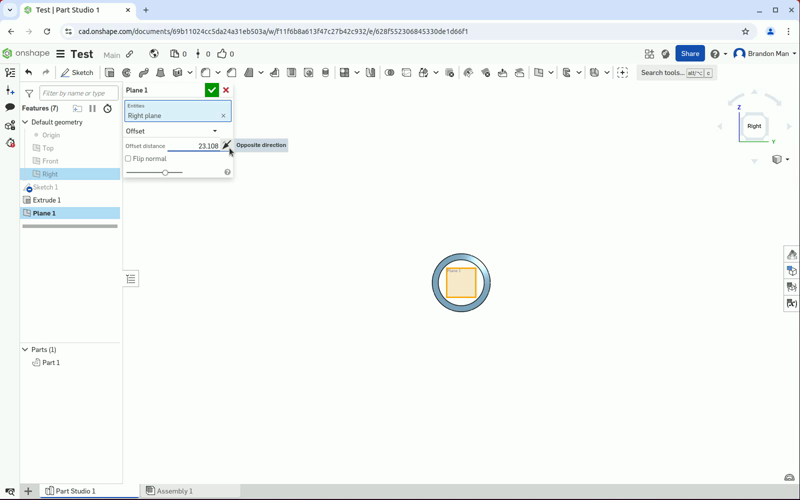
click(229, 147)
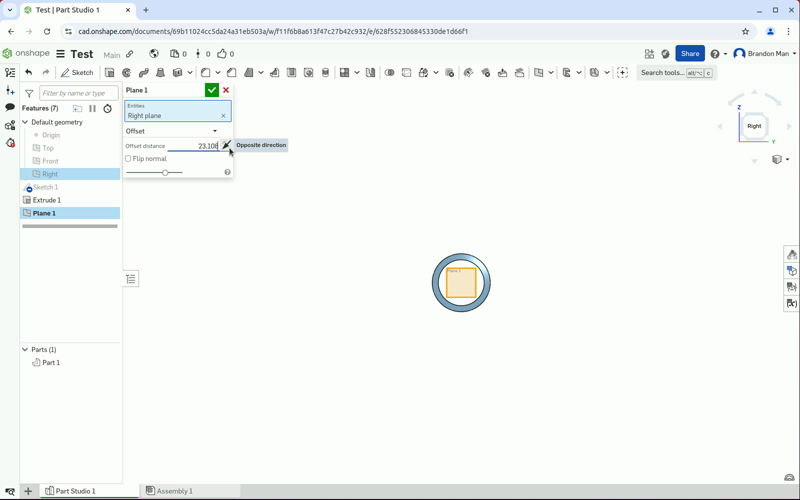
key(enter, 2)
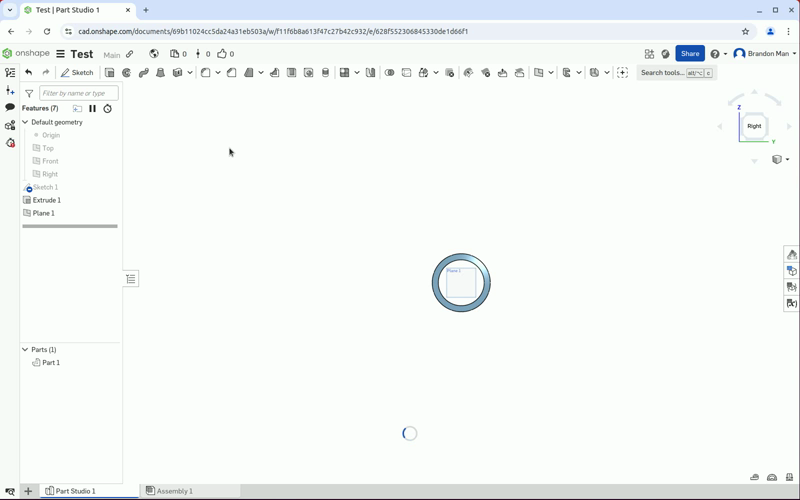
key(shift+s)
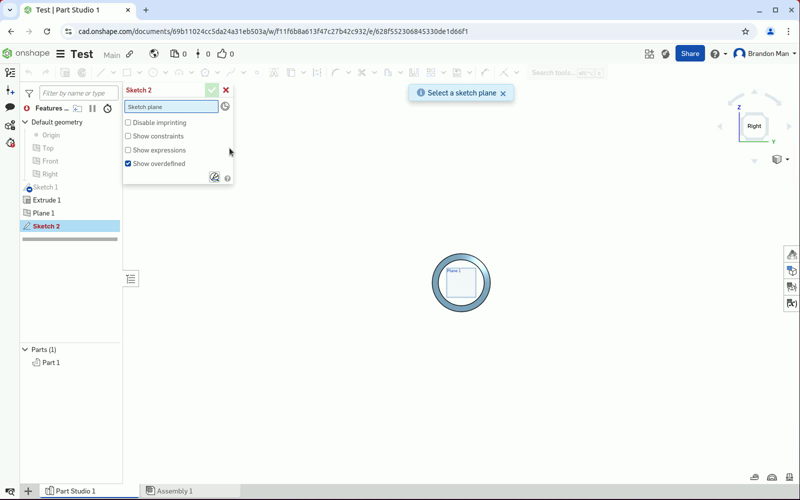
mouse_move(73, 215)
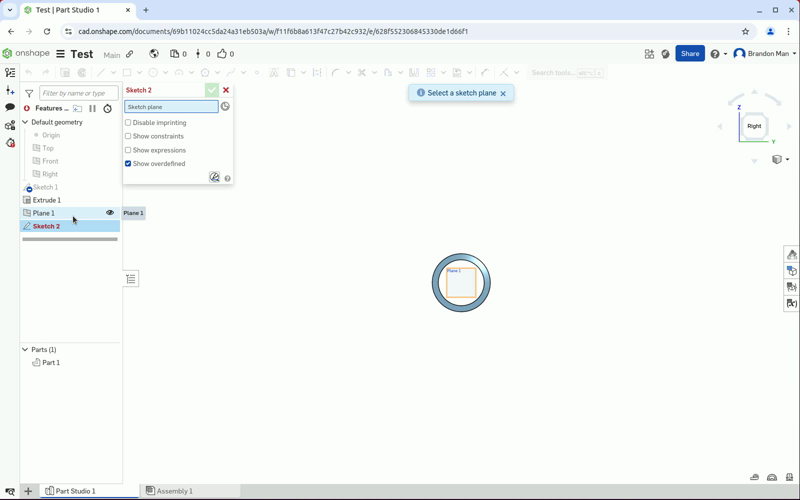
click(73, 215)
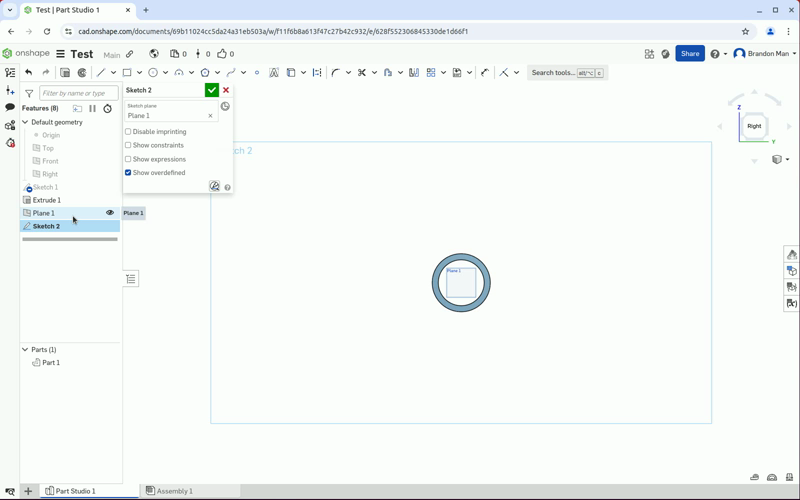
mouse_move(73, 352)
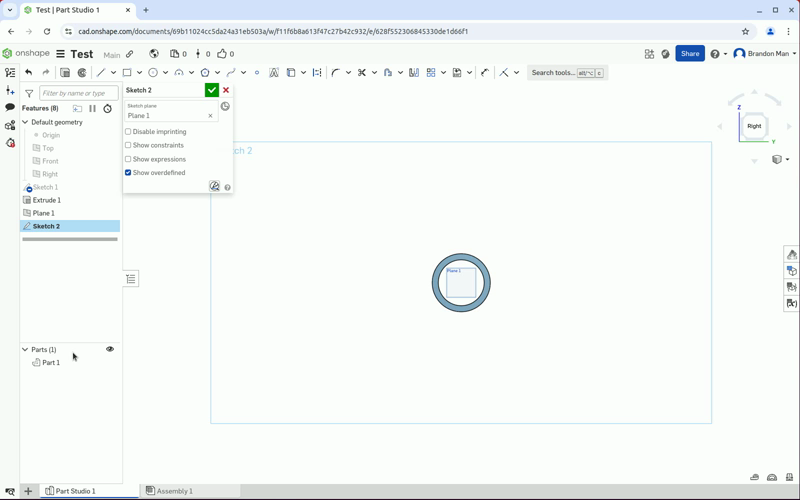
key(y)
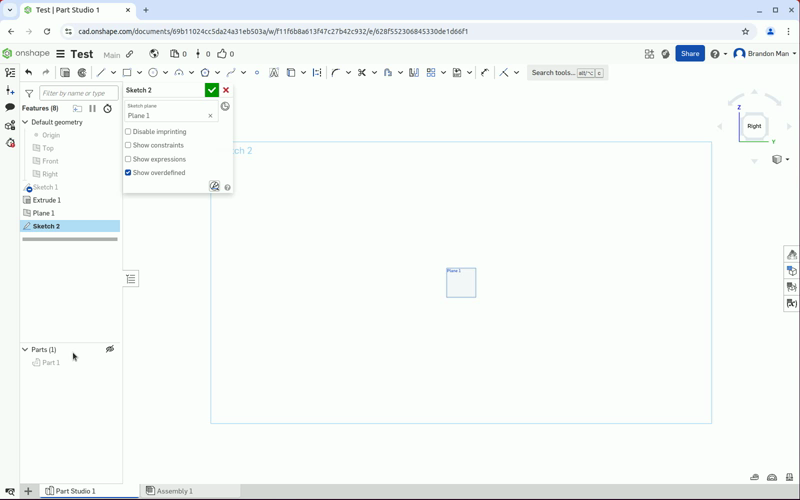
key(c)
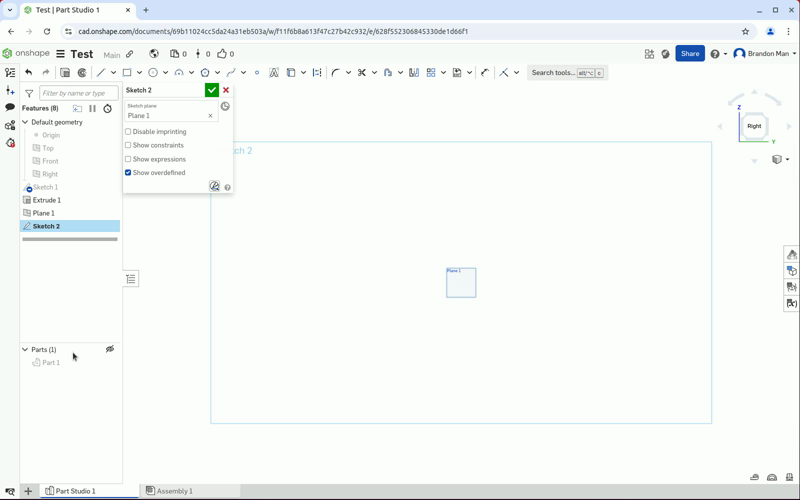
key_down(shift)
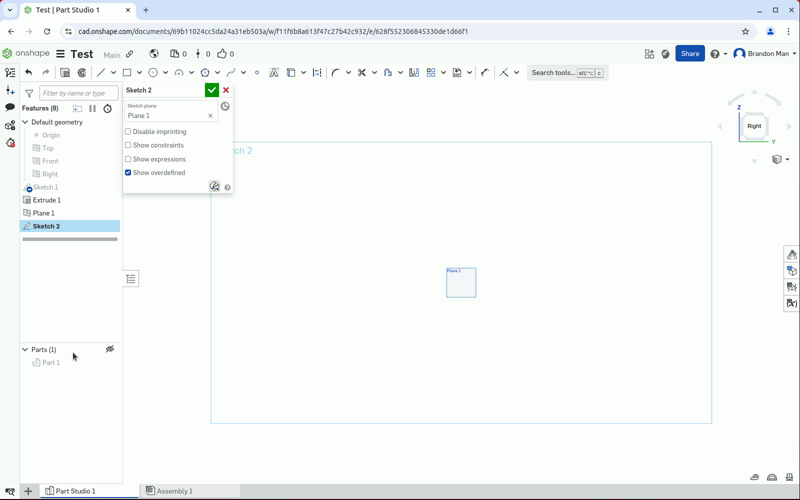
mouse_move(460, 282)
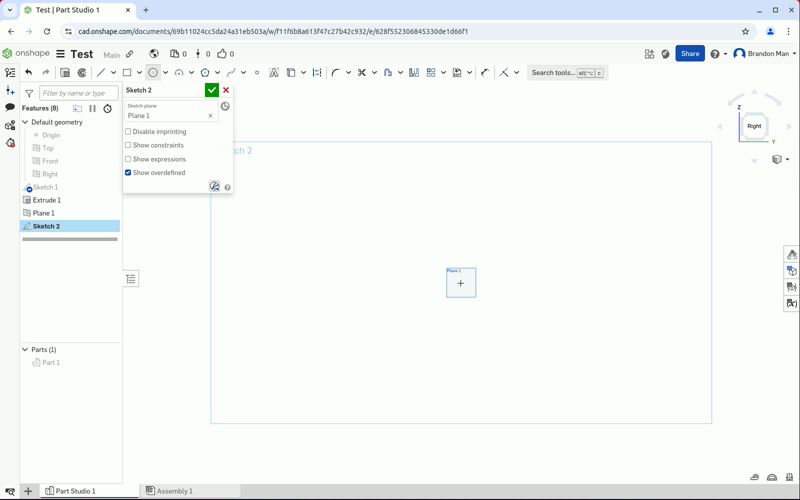
click(460, 282)
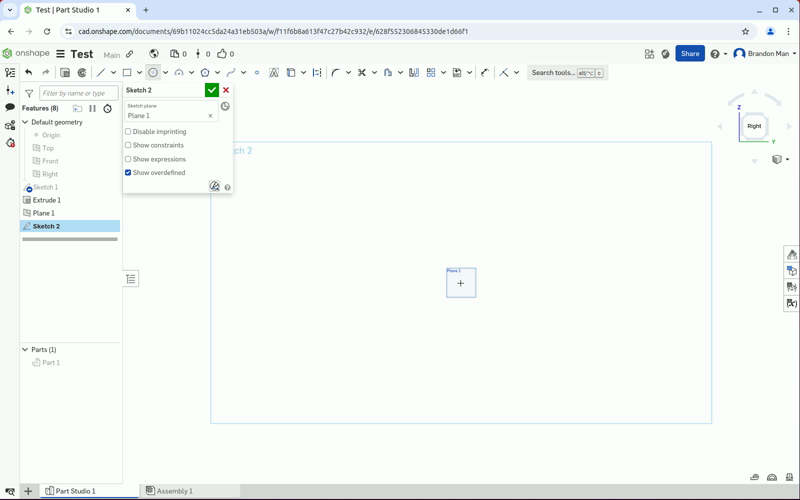
key_up(shift)
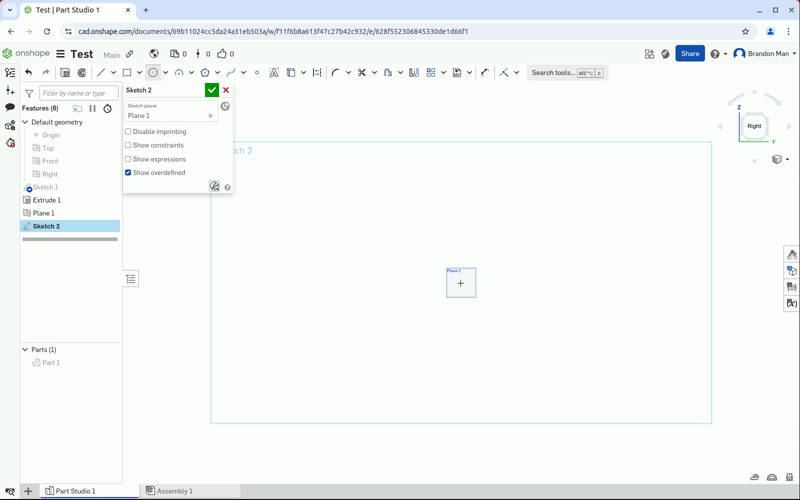
mouse_move(486, 282)
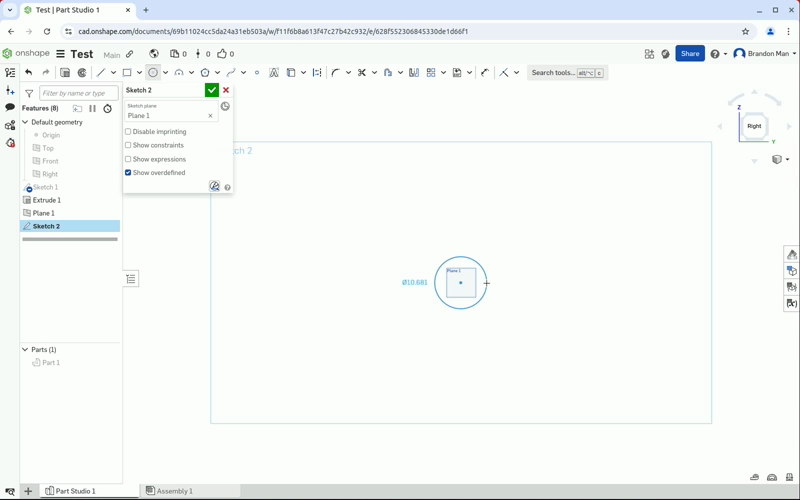
click(486, 282)
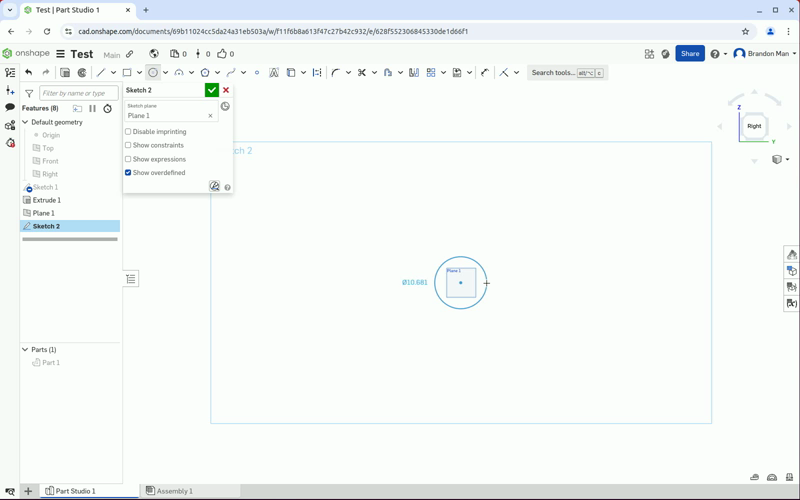
key(esc)
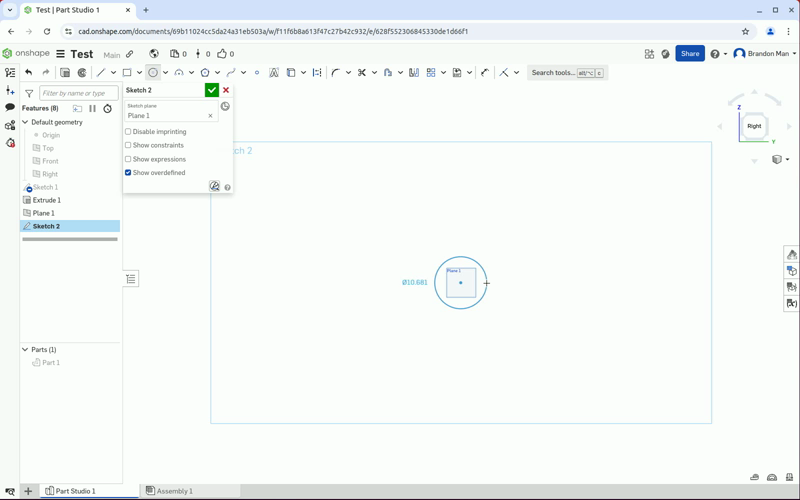
key(c)
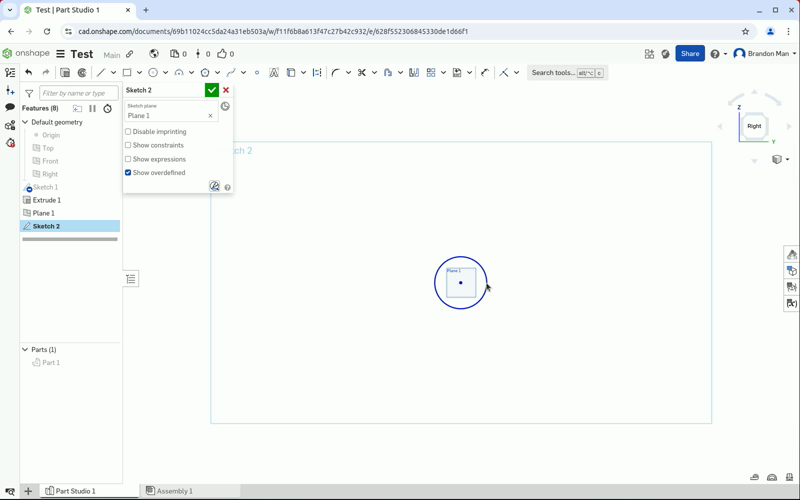
key_down(shift)
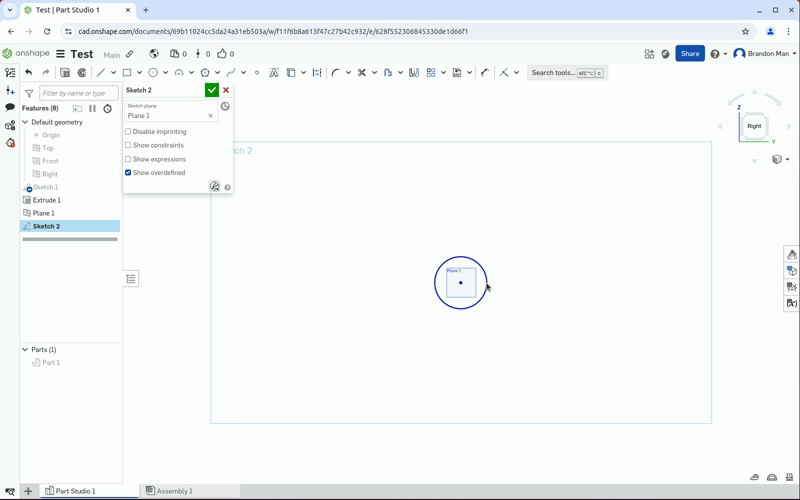
mouse_move(460, 282)
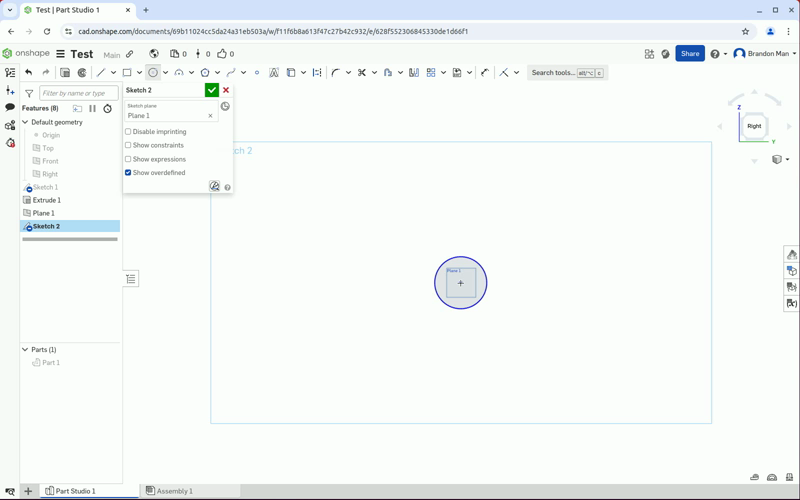
click(460, 282)
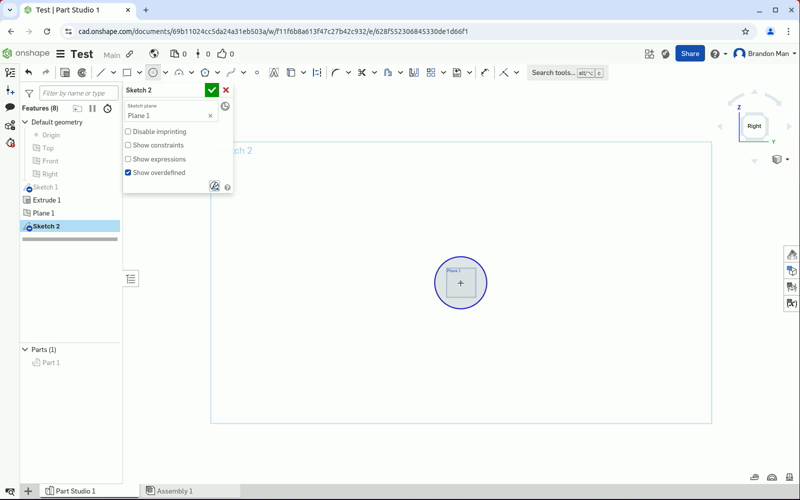
key_up(shift)
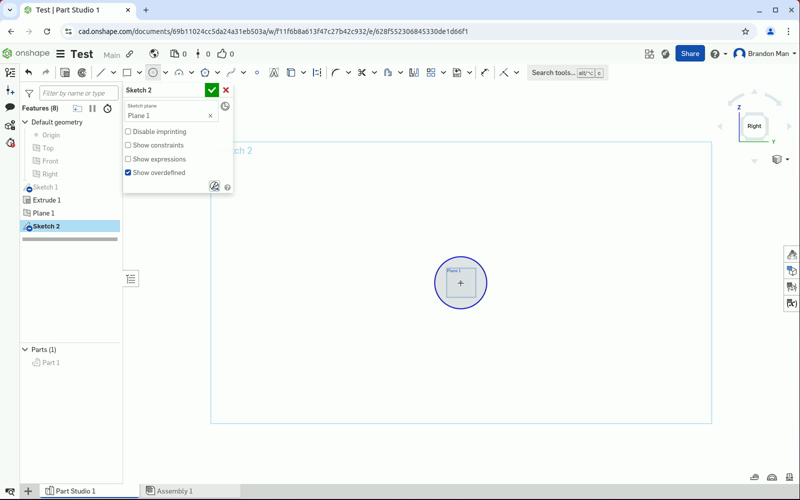
mouse_move(483, 282)
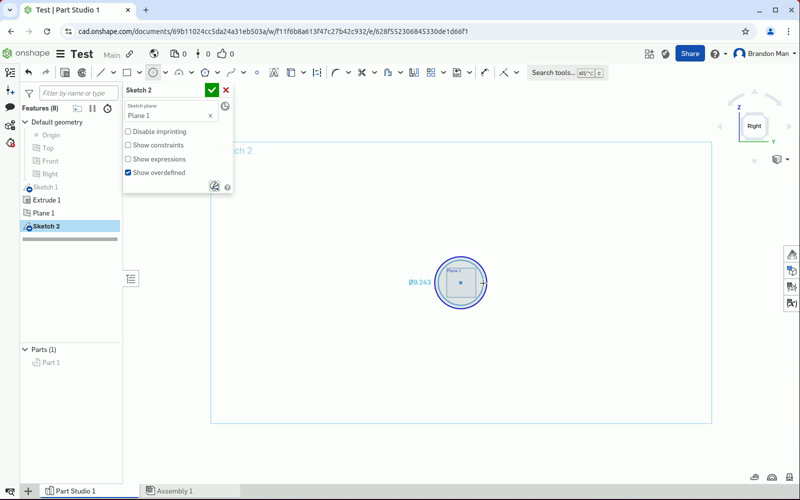
scroll(6)
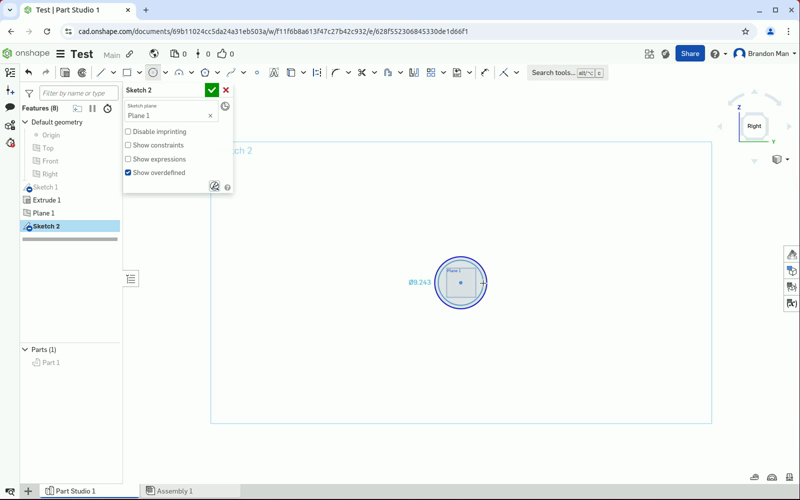
scroll(6)
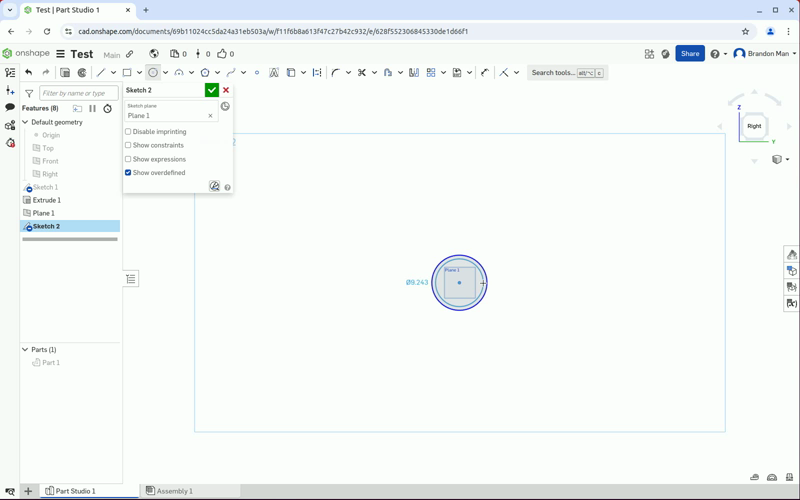
scroll(6)
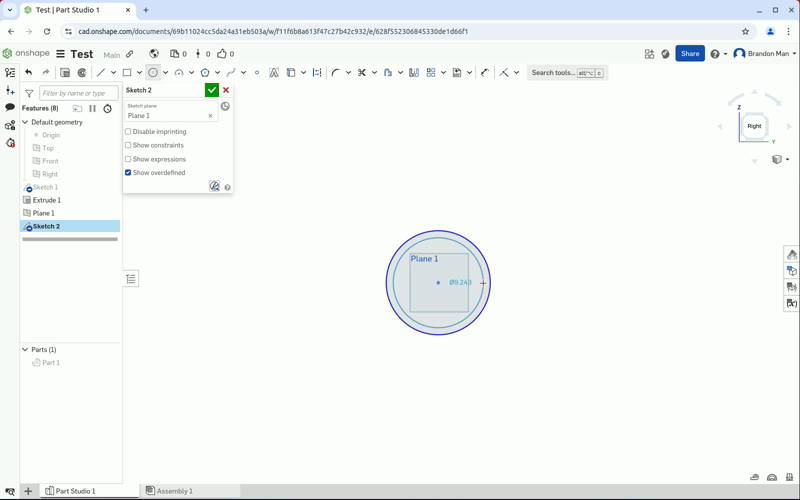
scroll(6)
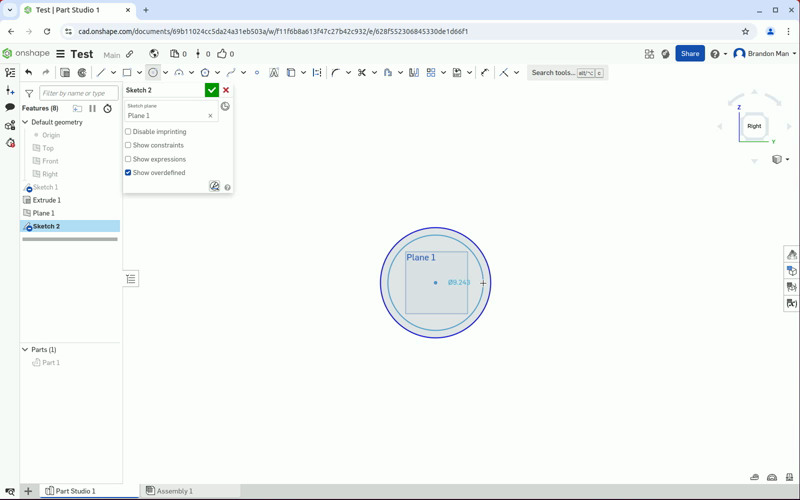
scroll(6)
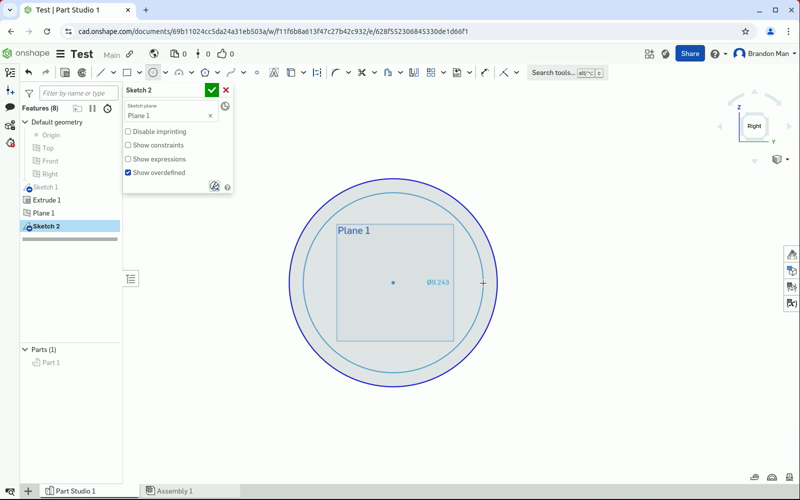
scroll(6)
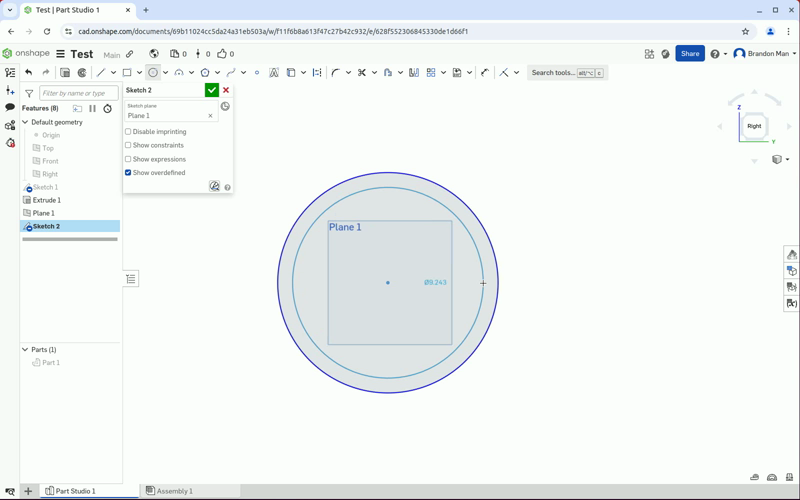
scroll(6)
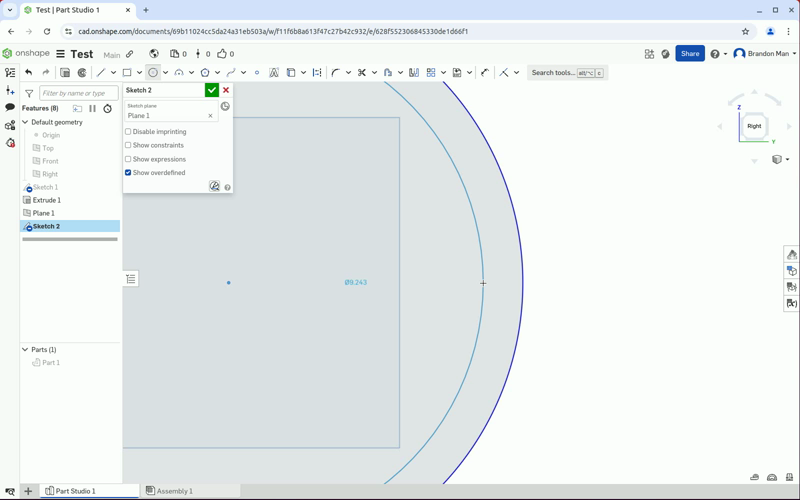
click(483, 282)
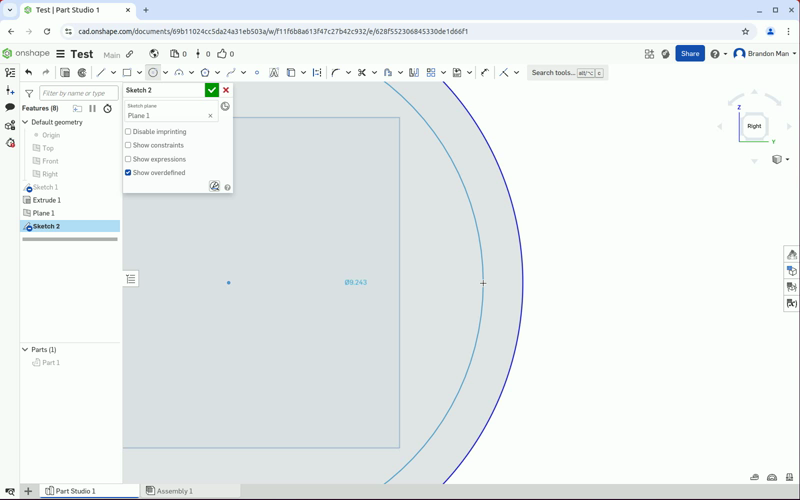
scroll(-6)
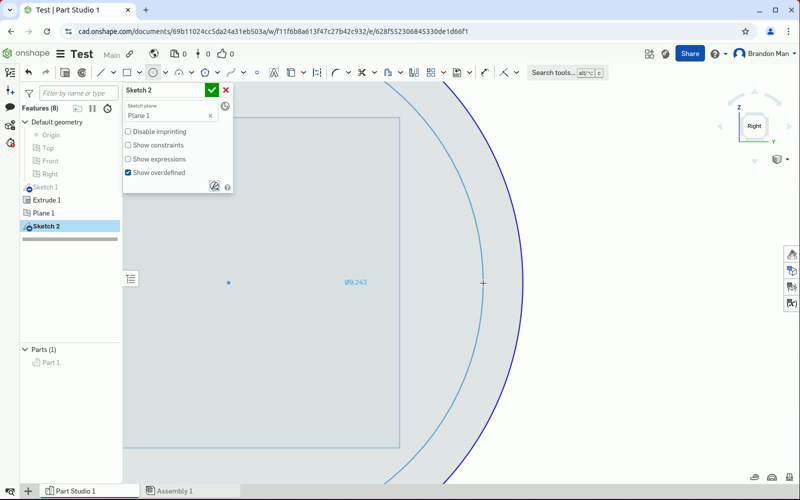
scroll(-6)
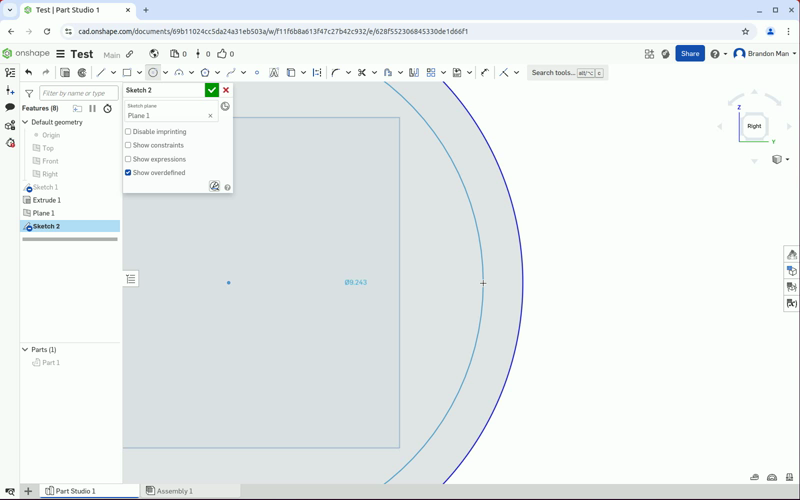
scroll(-6)
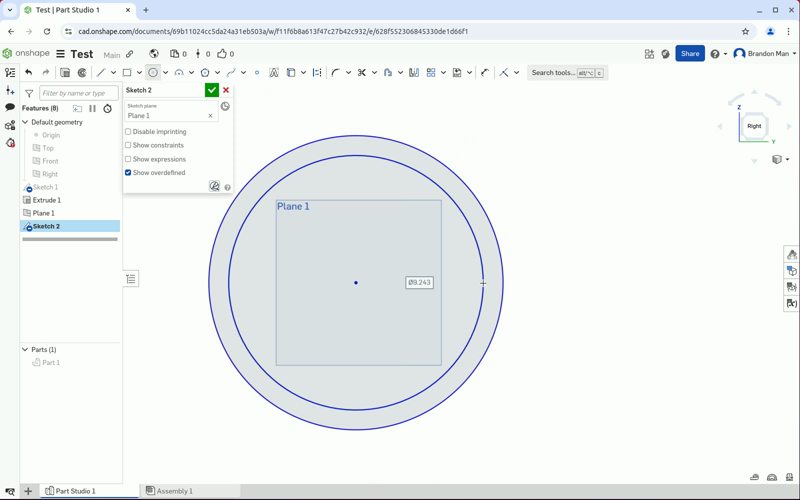
scroll(-6)
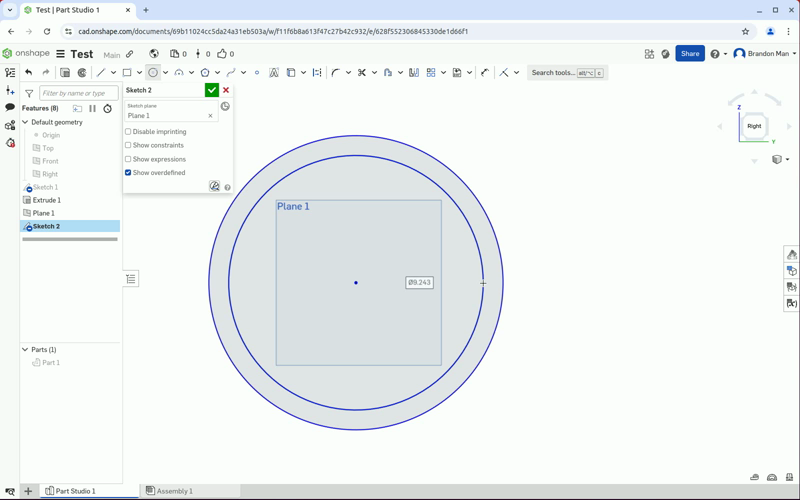
scroll(-6)
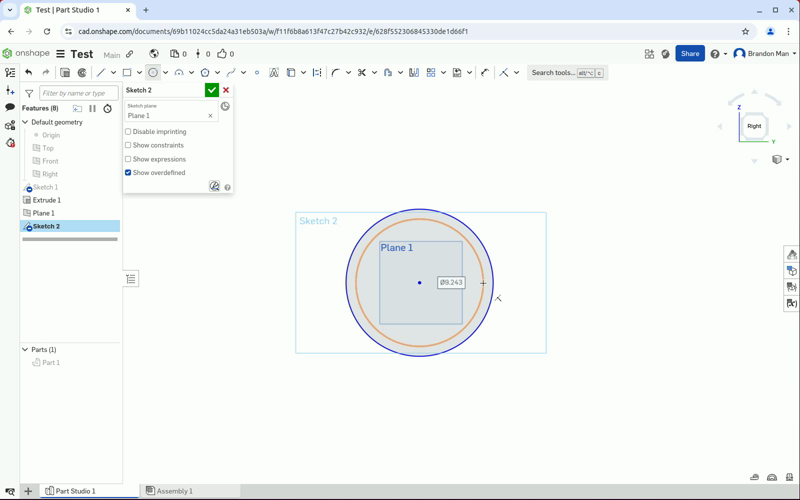
scroll(-6)
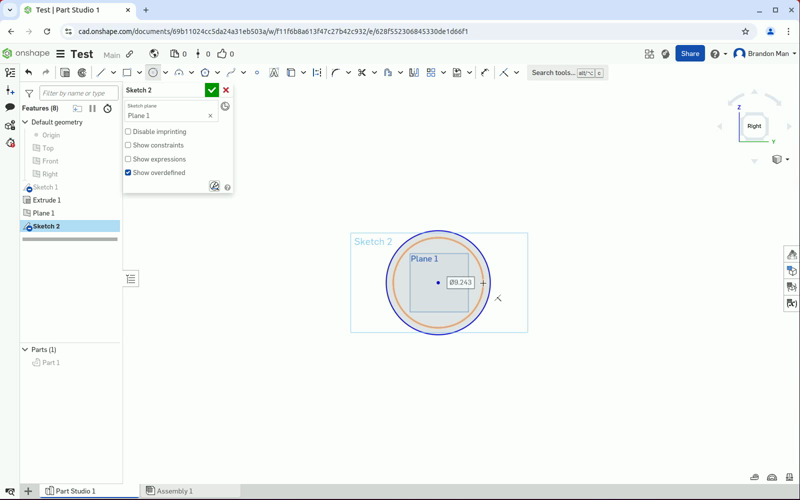
scroll(-6)
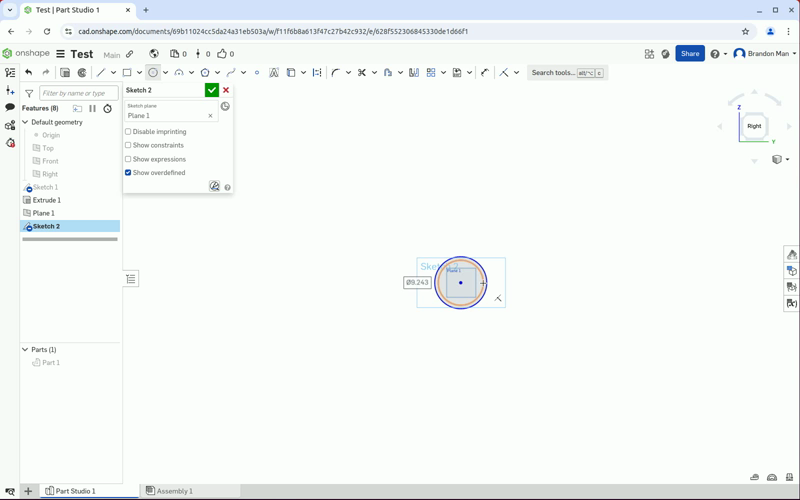
key(esc)
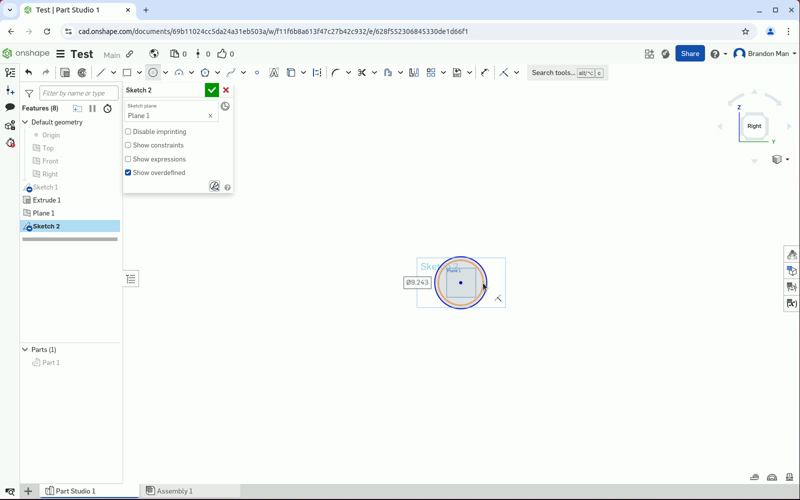
mouse_move(477, 265)
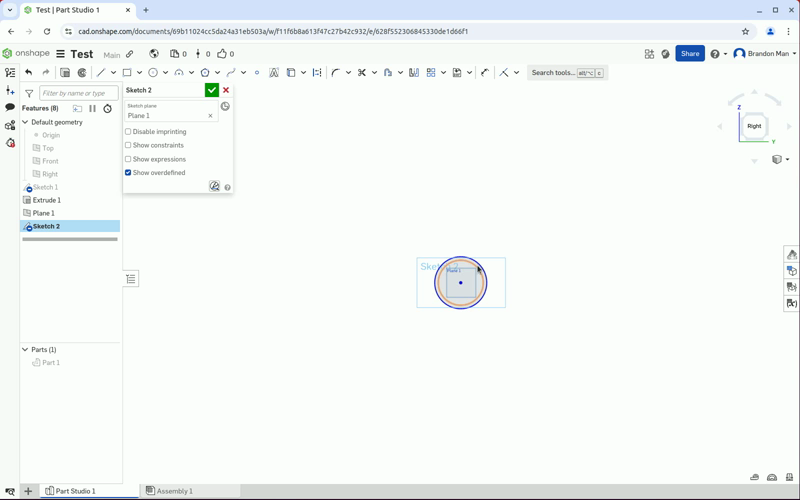
scroll(6)
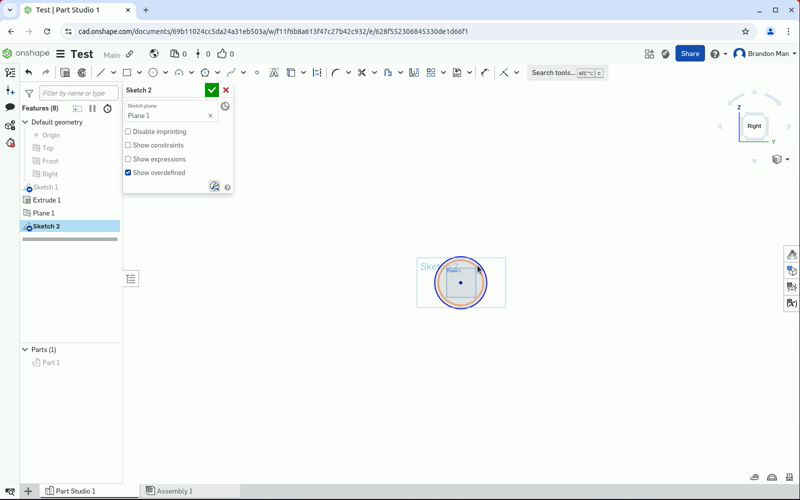
scroll(6)
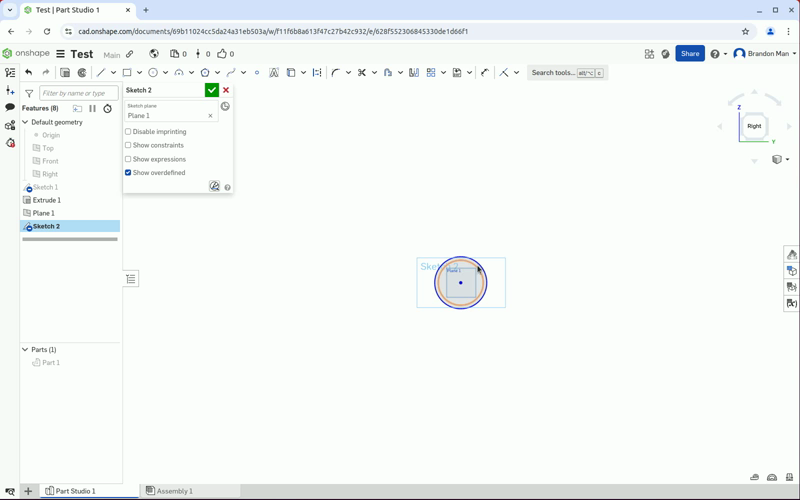
scroll(6)
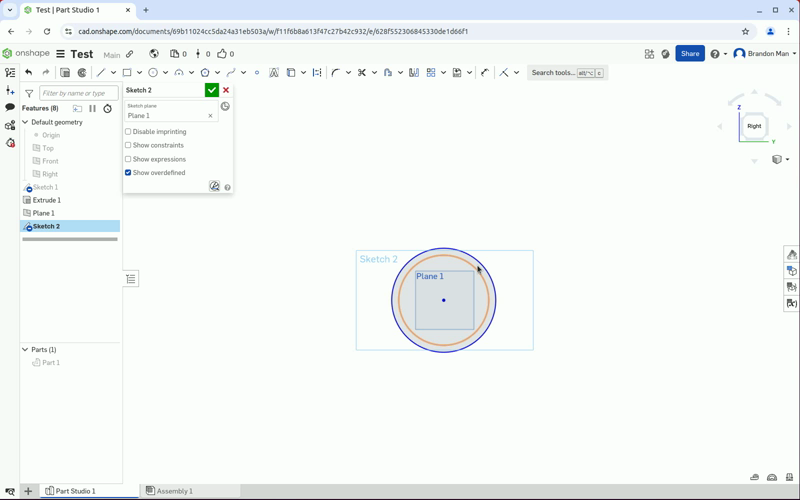
scroll(6)
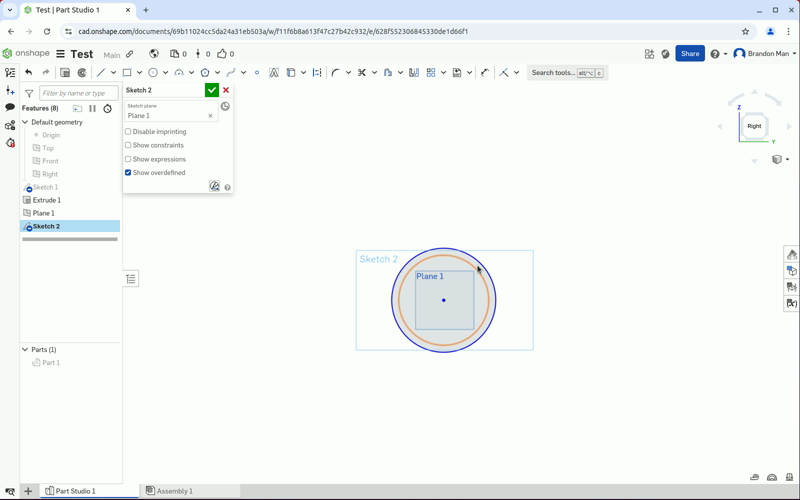
scroll(6)
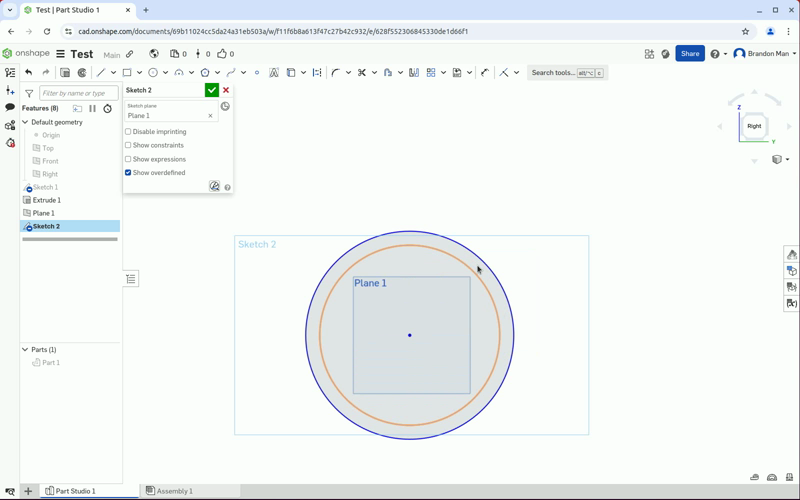
scroll(6)
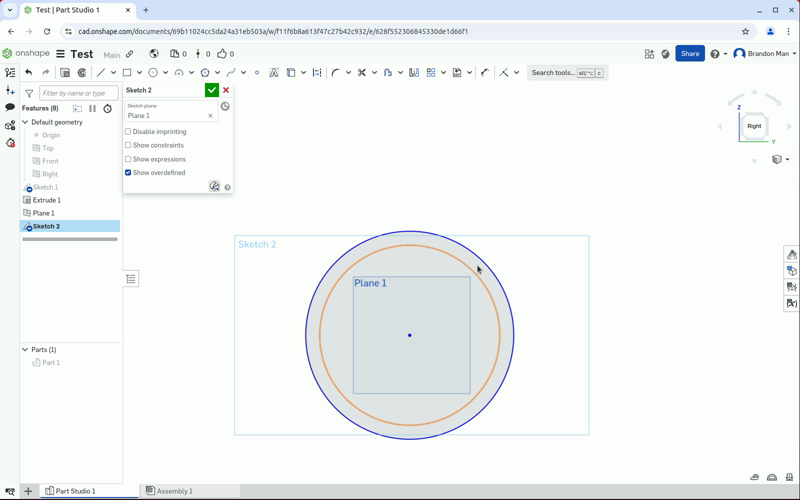
scroll(6)
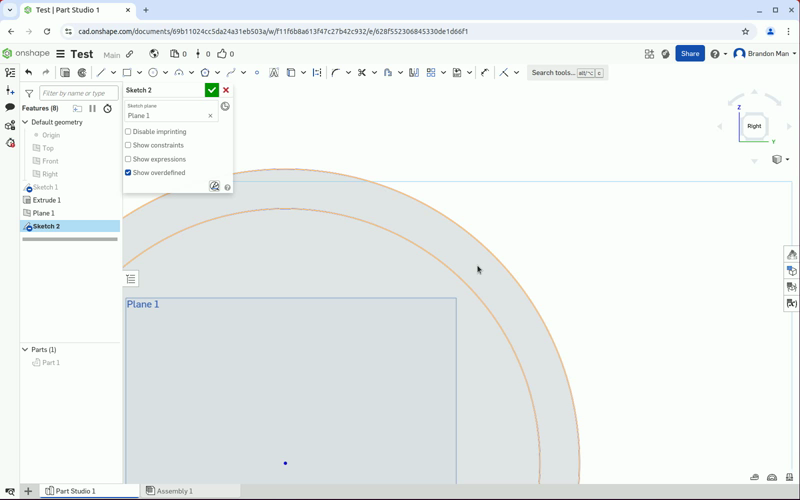
click(477, 265)
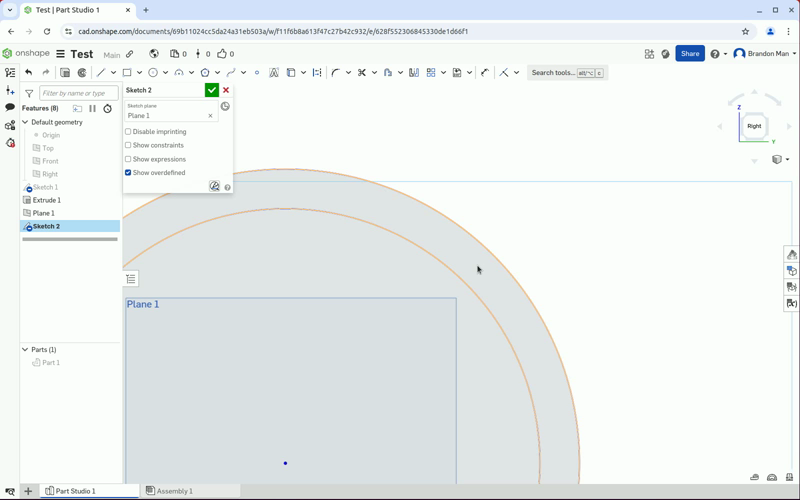
scroll(-6)
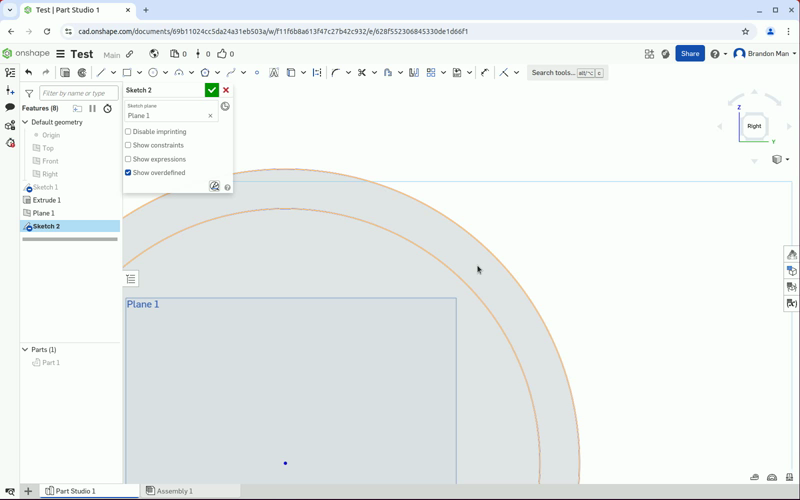
scroll(-6)
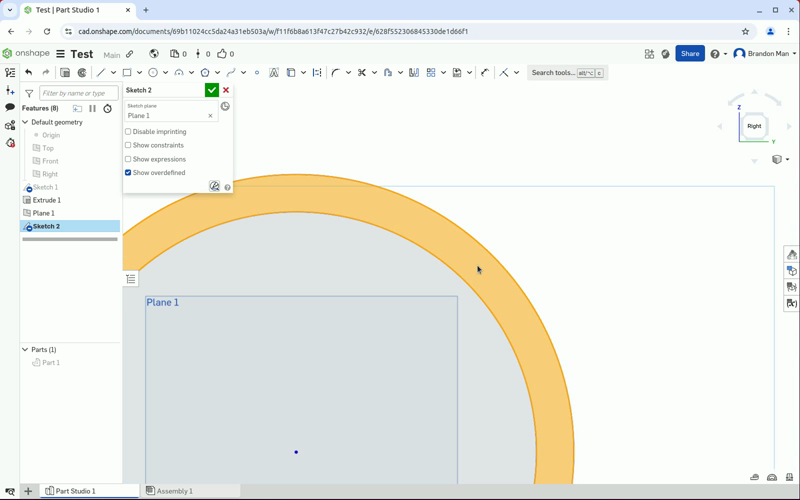
scroll(-6)
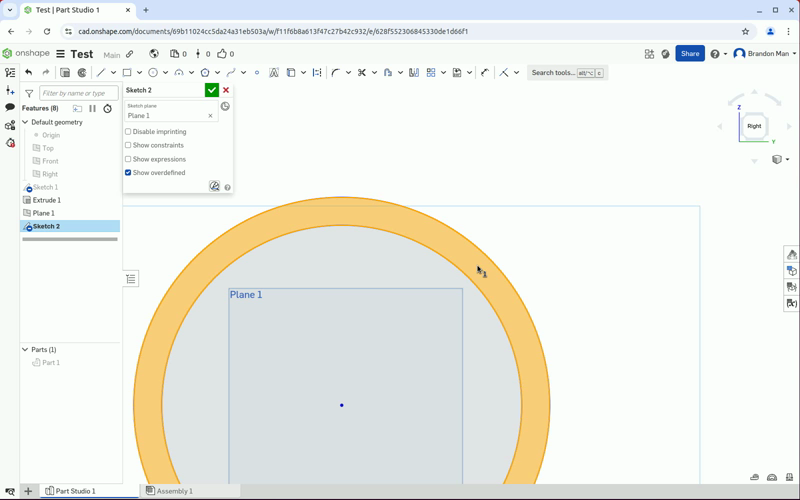
scroll(-6)
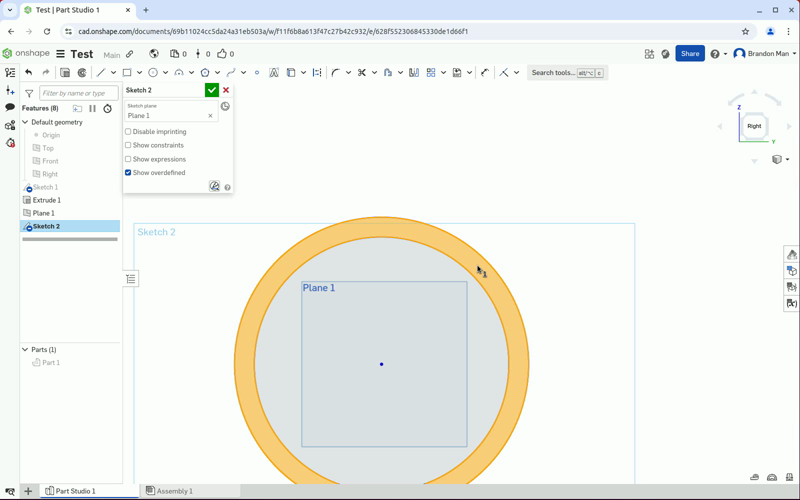
scroll(-6)
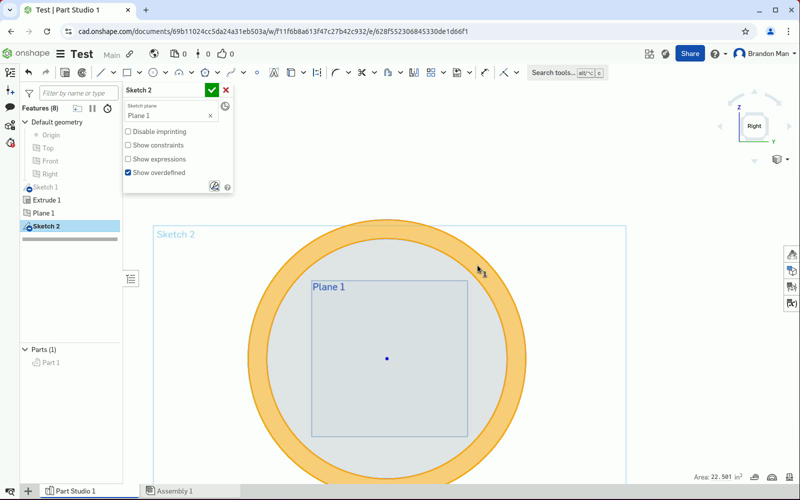
scroll(-6)
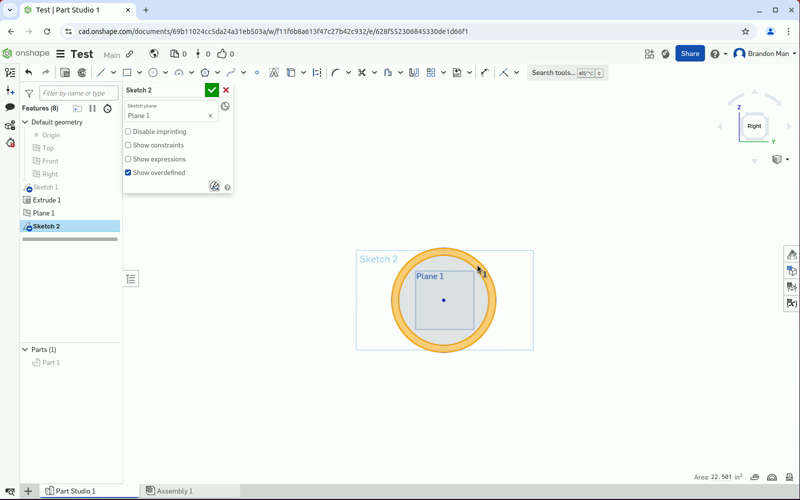
scroll(-6)
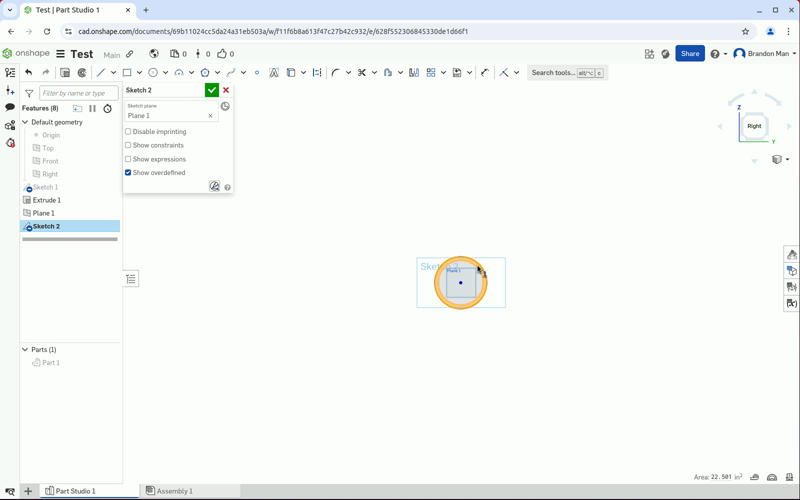
mouse_move(73, 352)
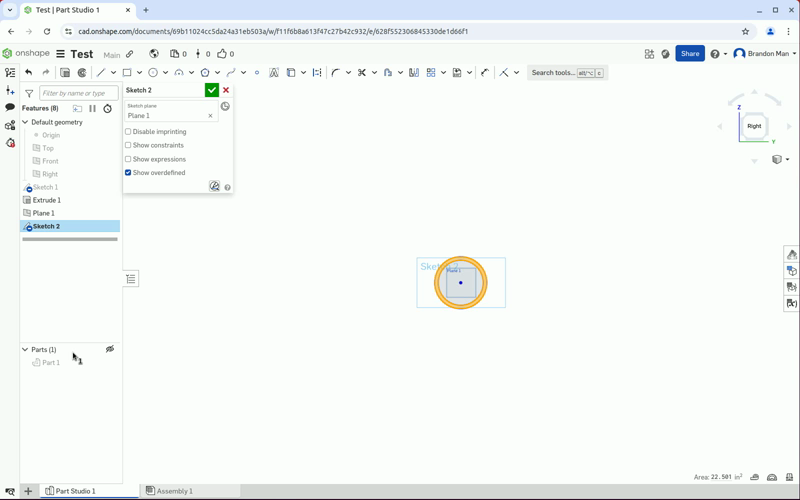
key(shift+y)
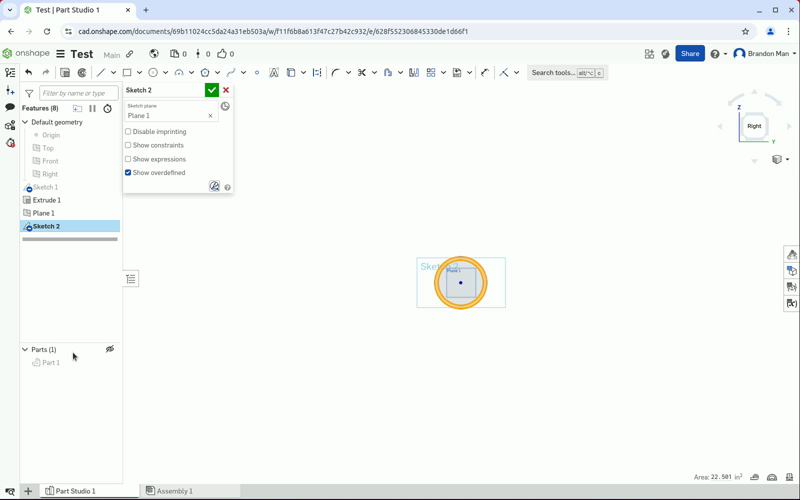
key(shift+e)
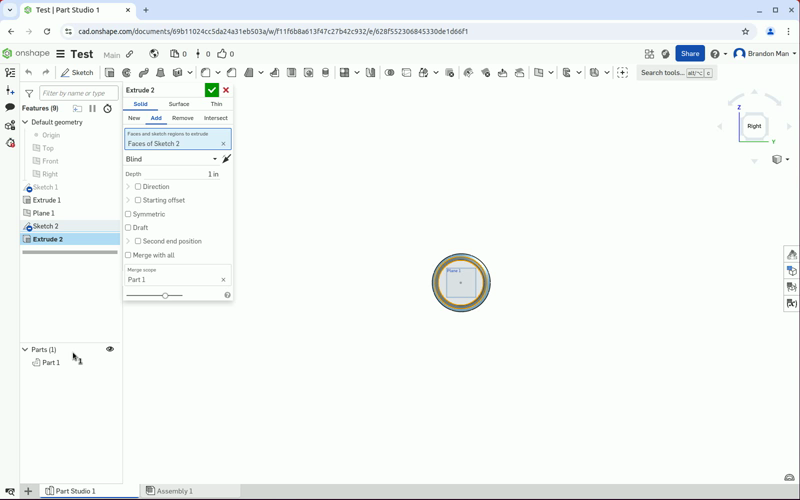
mouse_move(143, 106)
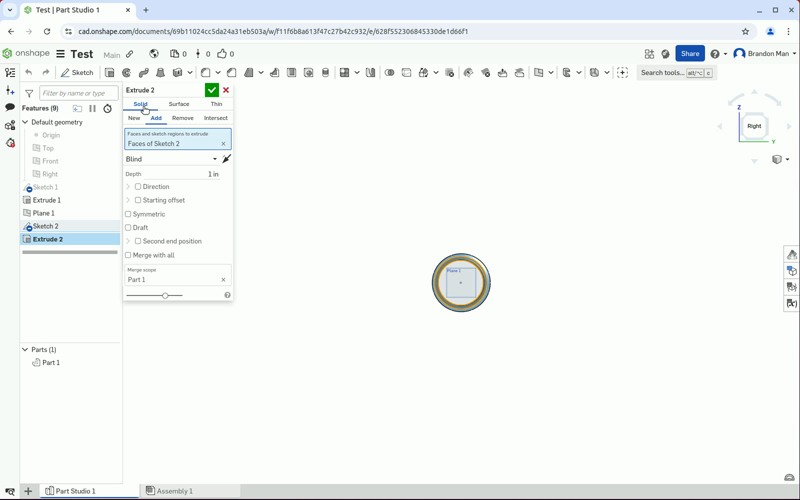
click(143, 106)
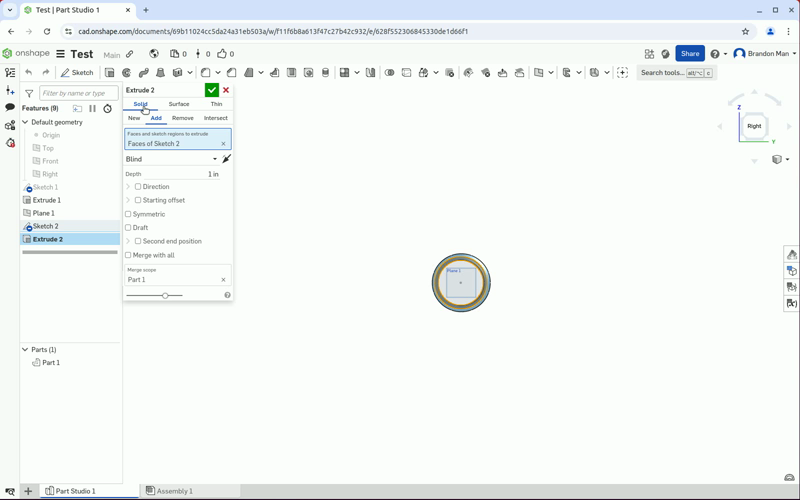
mouse_move(186, 120)
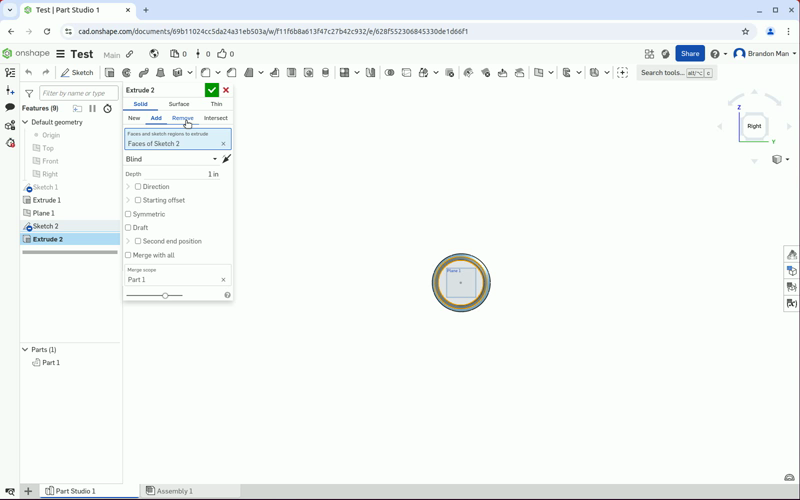
click(186, 120)
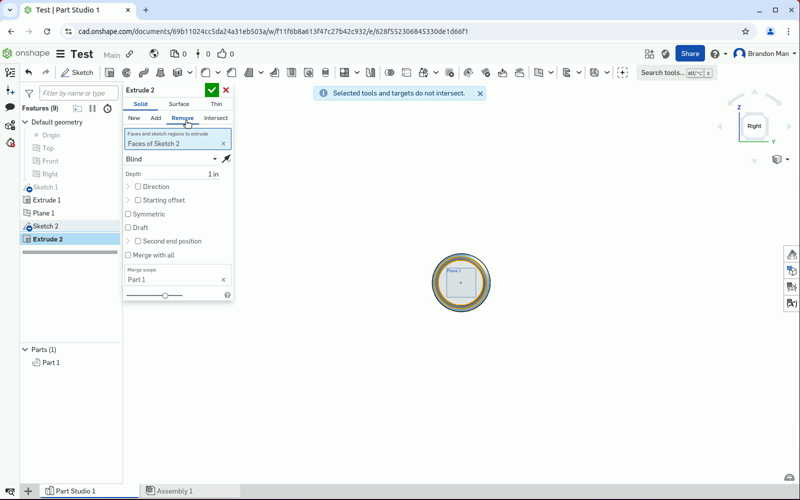
key(tab, 4)
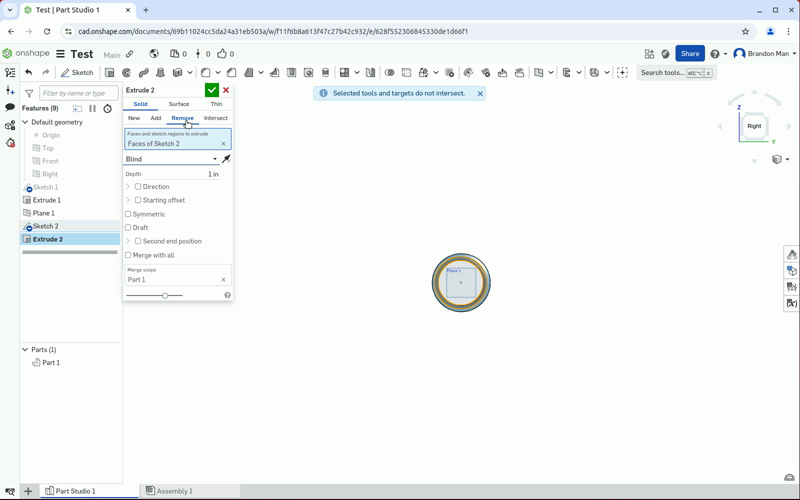
text(30.811)
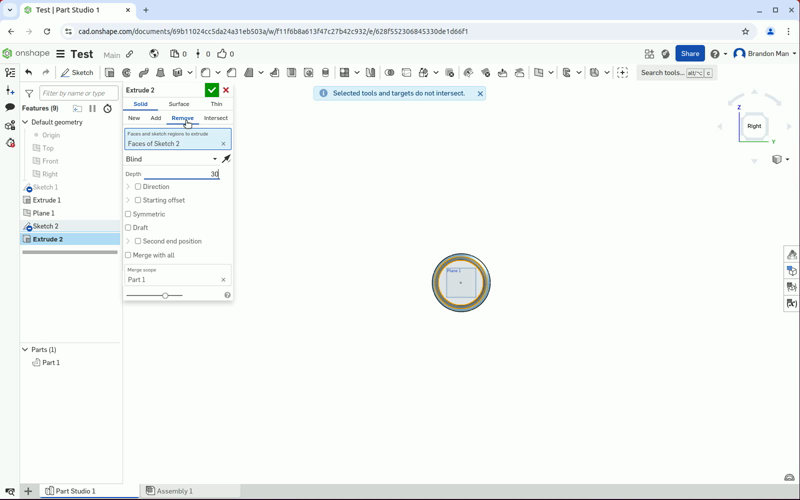
key(tab, 6)
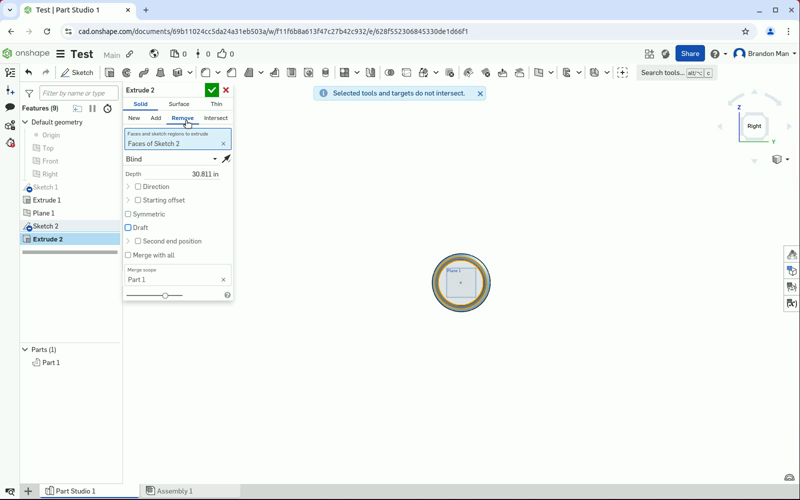
key(space)
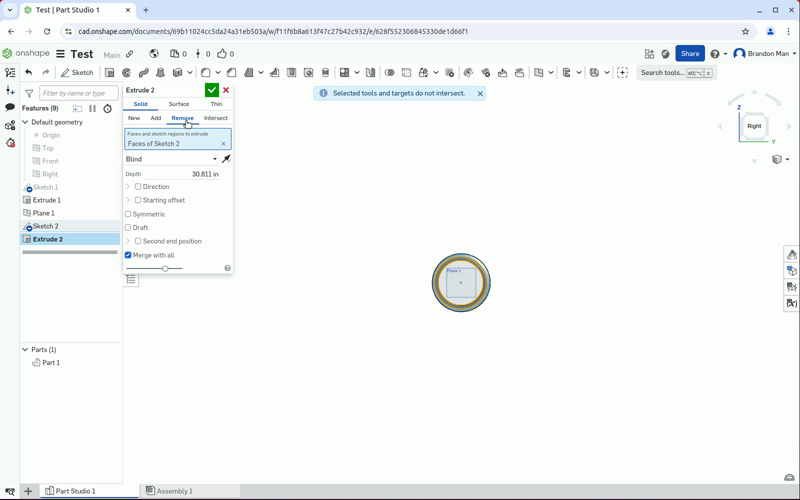
key(enter)
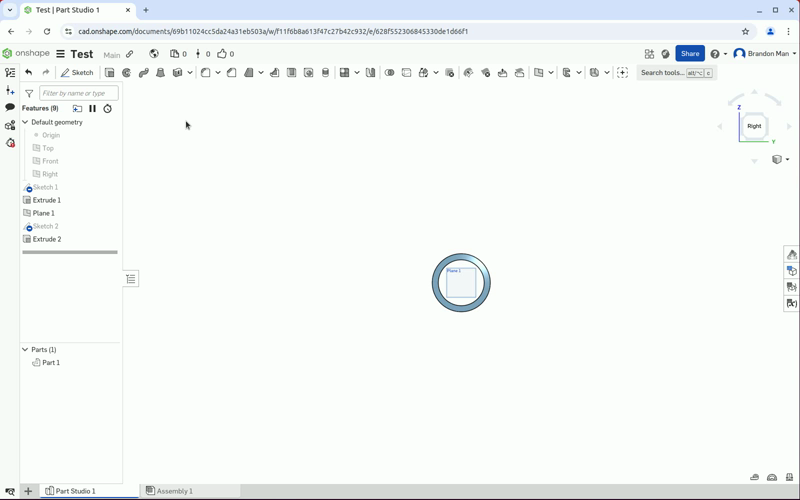
key(shift+h)
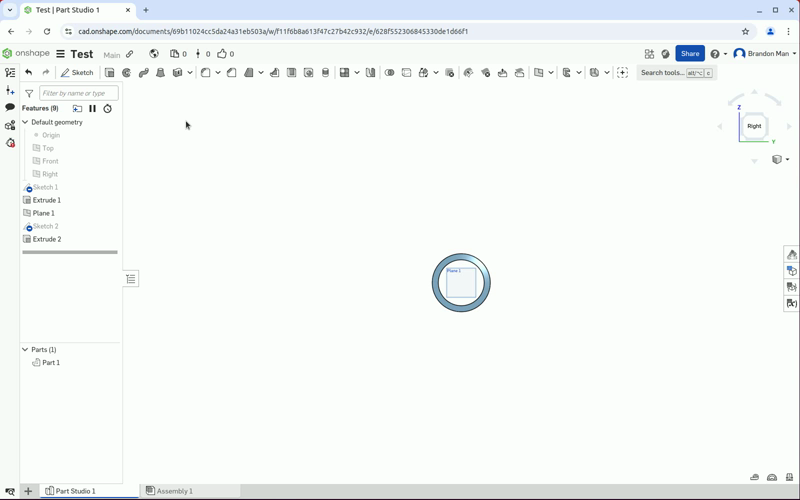
key(shift+h)
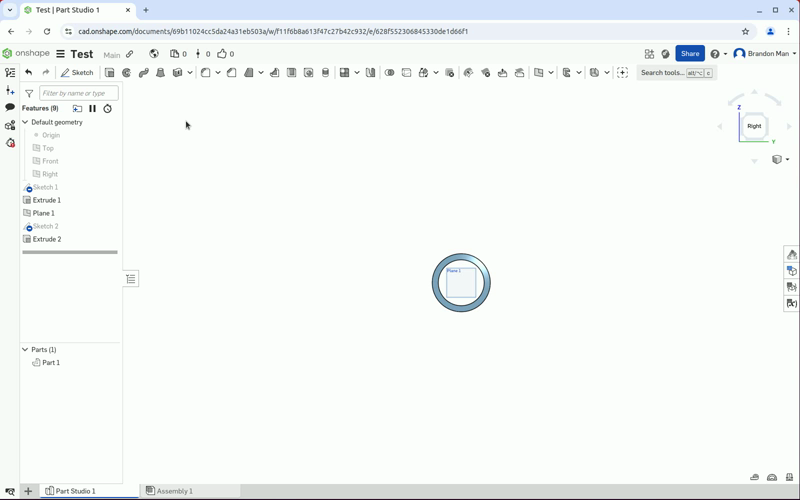
key(shift+7)
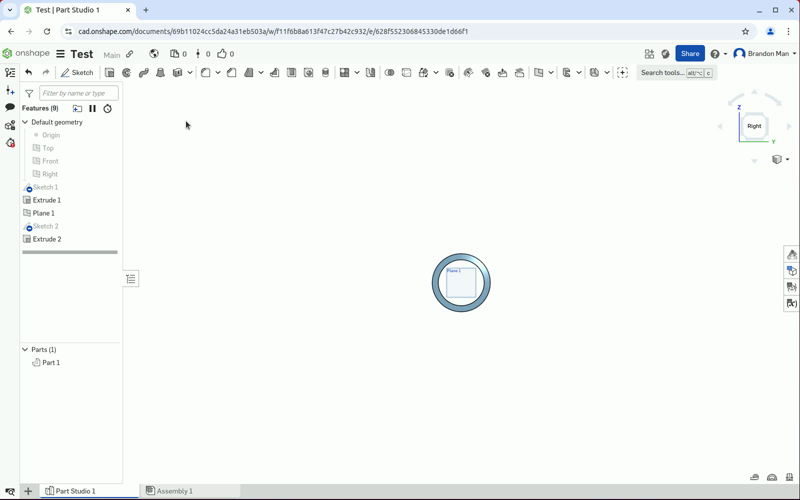
key(right, 2)
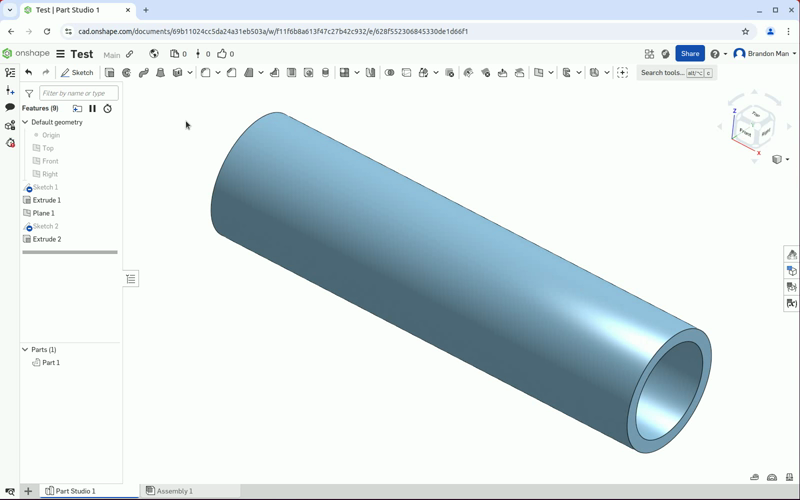
key(down, 2)
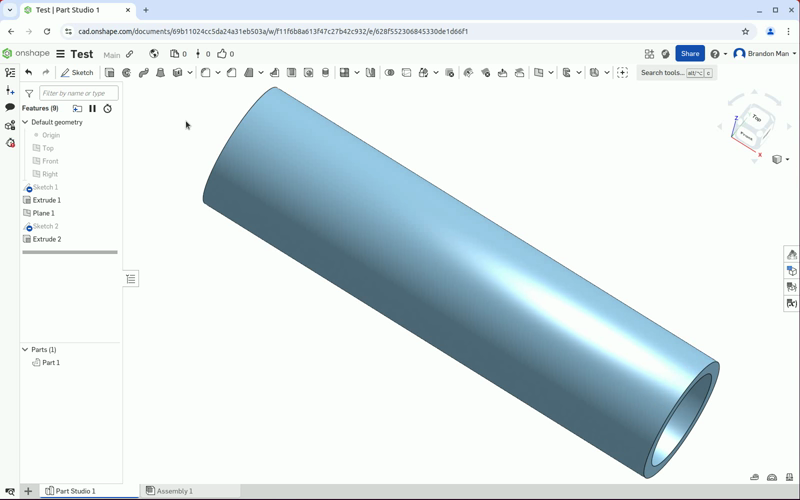
key(up, 2)
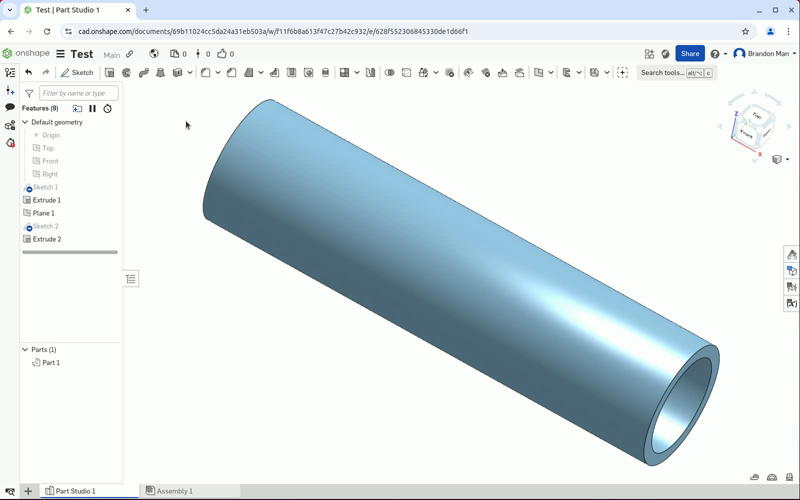
key(left, 2)
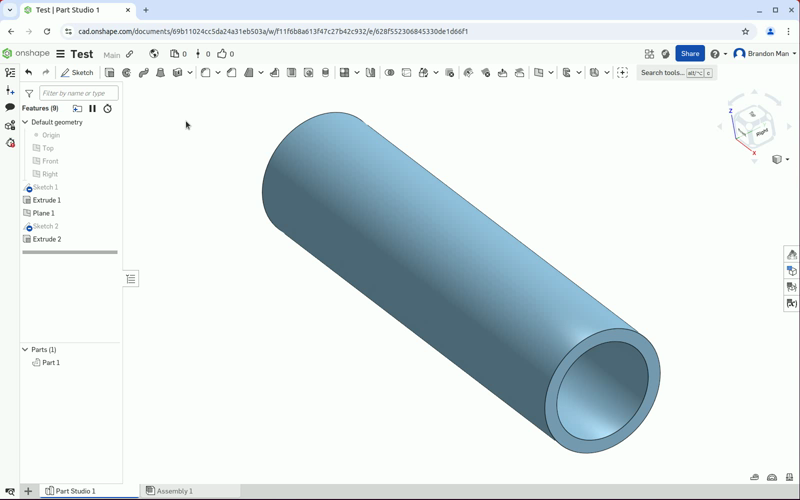
mouse_move(73, 189)
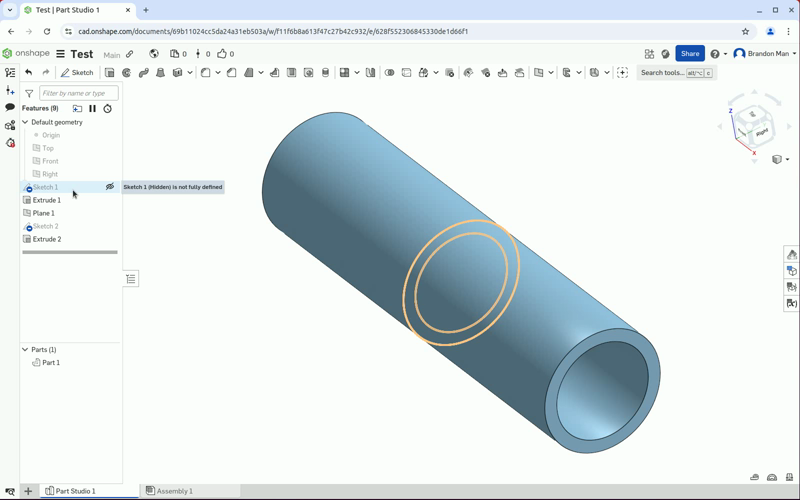
click(73, 189)